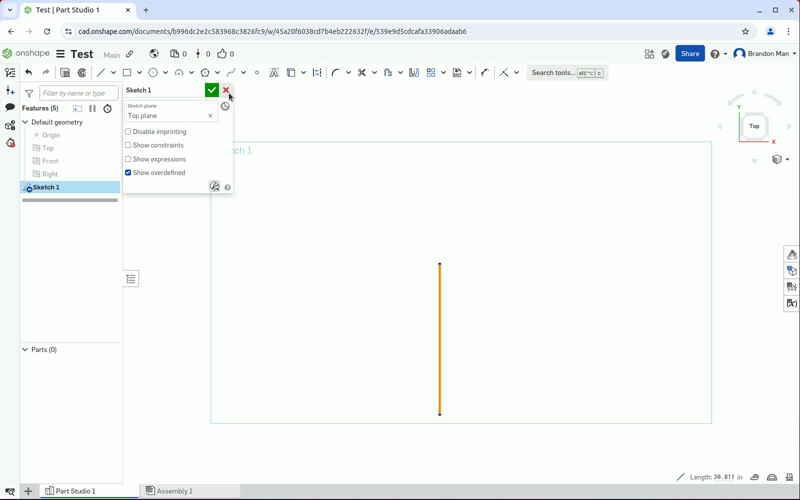
key(shift+h)
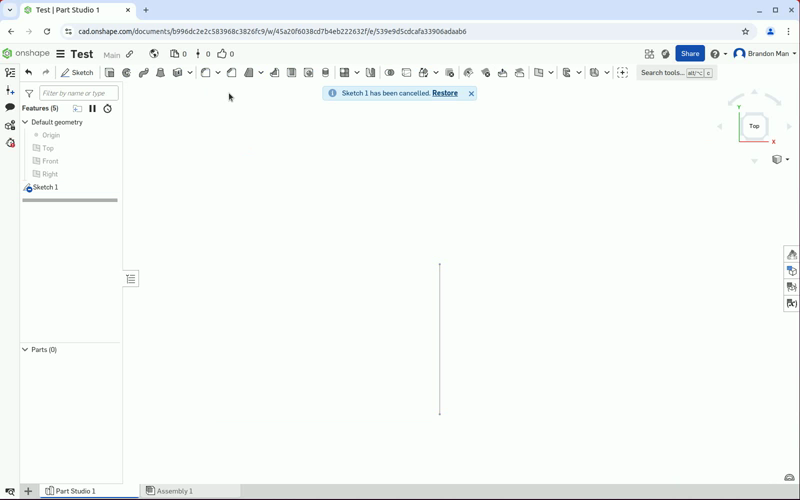
key(shift+s)
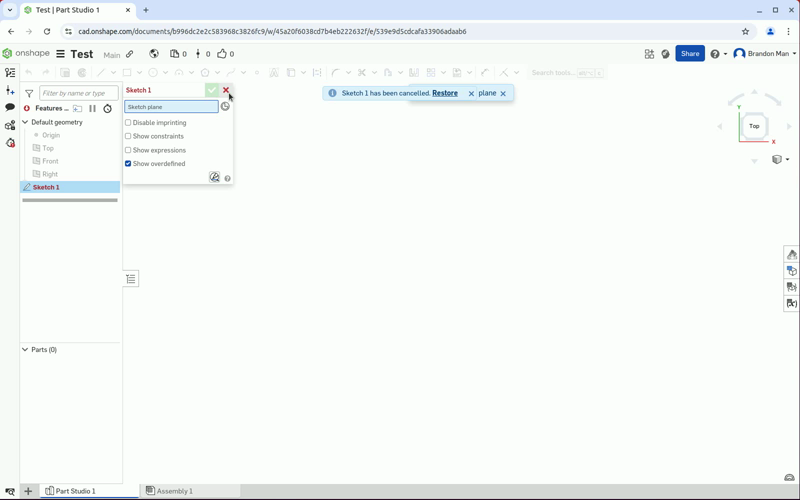
mouse_move(73, 150)
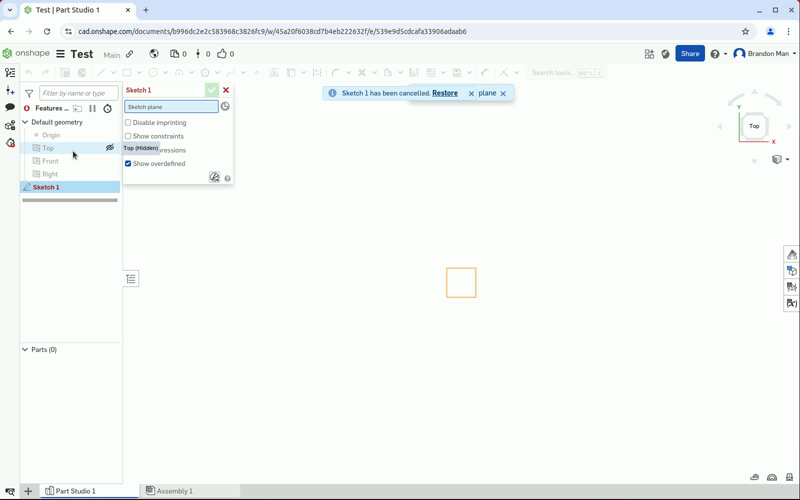
click(73, 150)
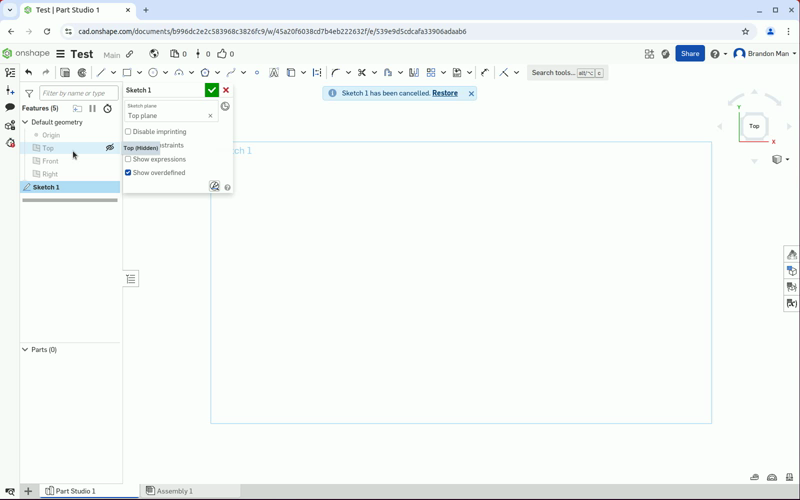
mouse_move(73, 352)
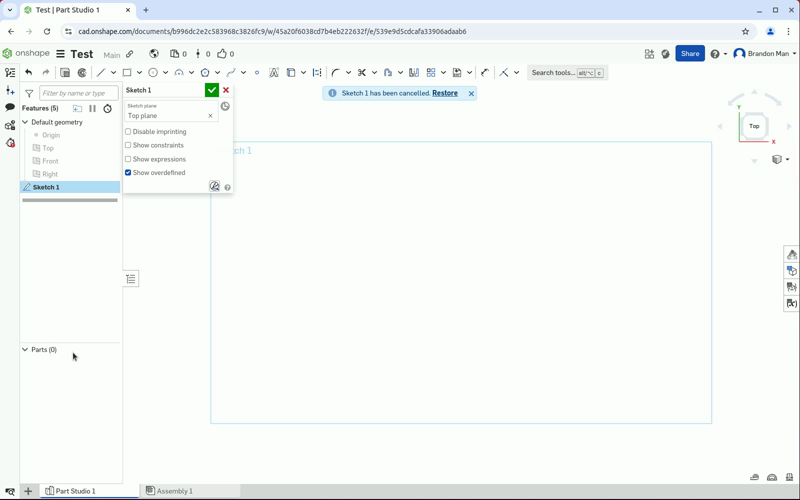
key(y)
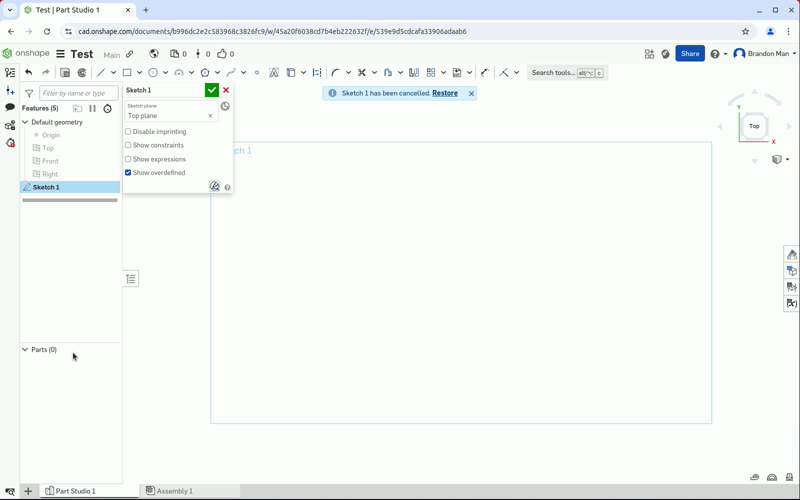
key(c)
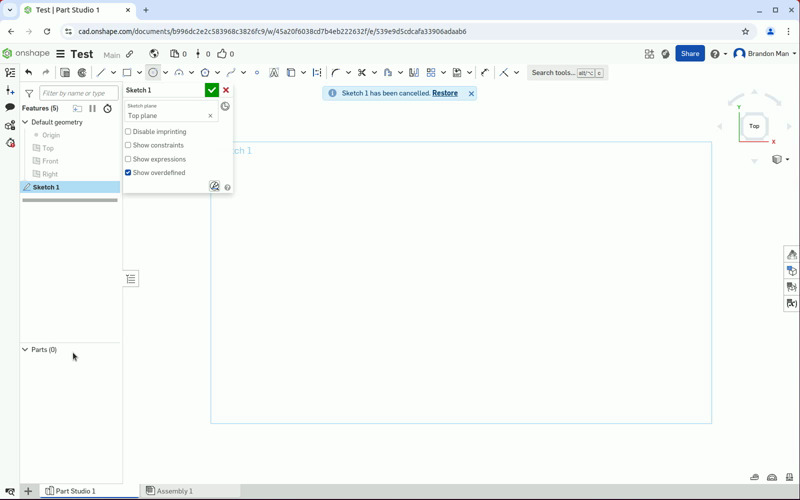
key_down(shift)
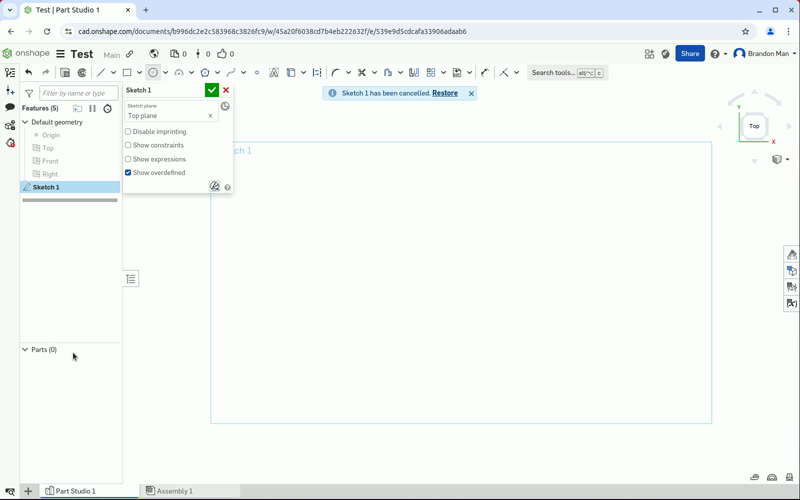
mouse_move(460, 282)
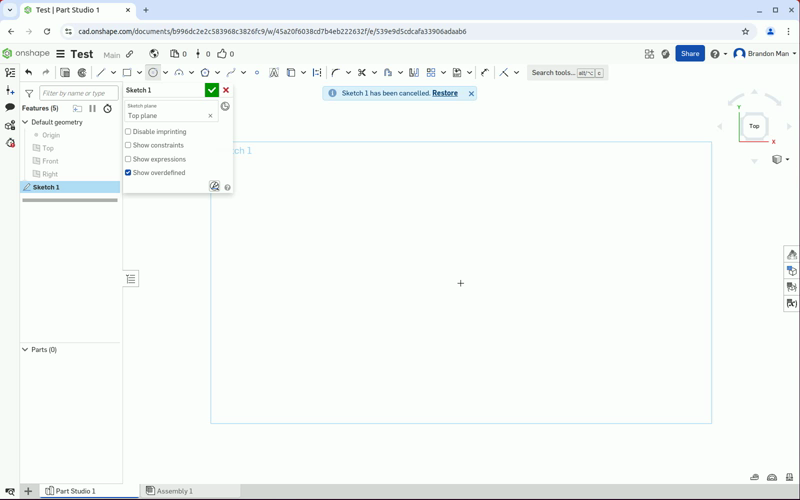
click(460, 282)
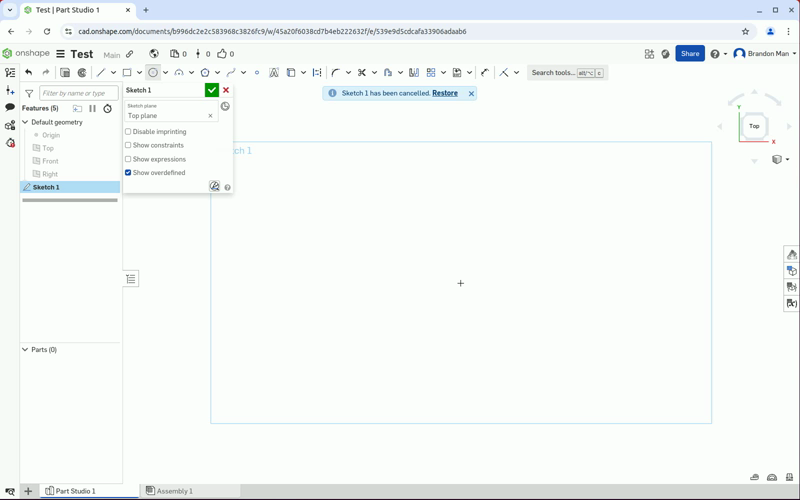
key_up(shift)
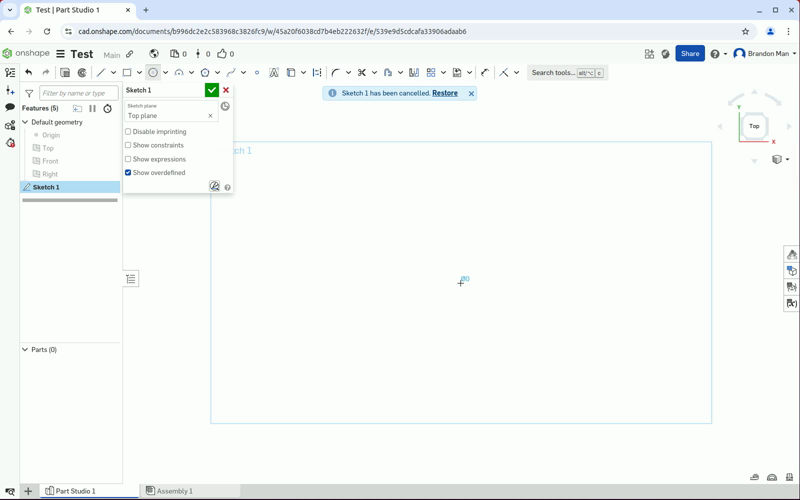
mouse_move(472, 282)
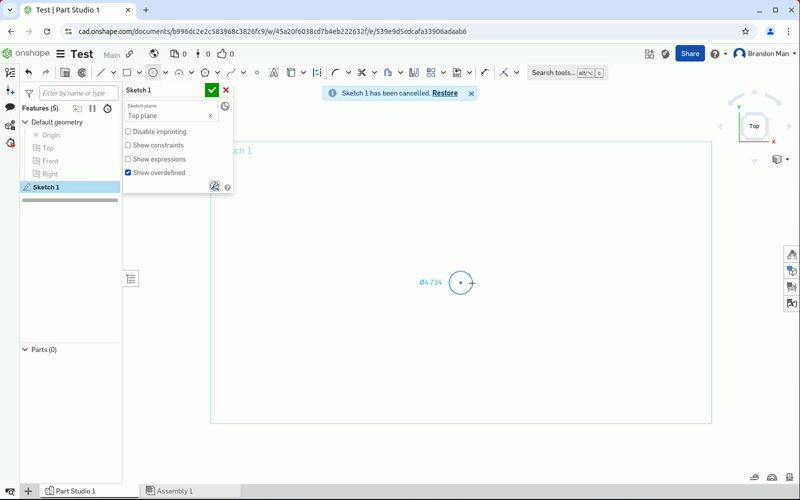
click(472, 282)
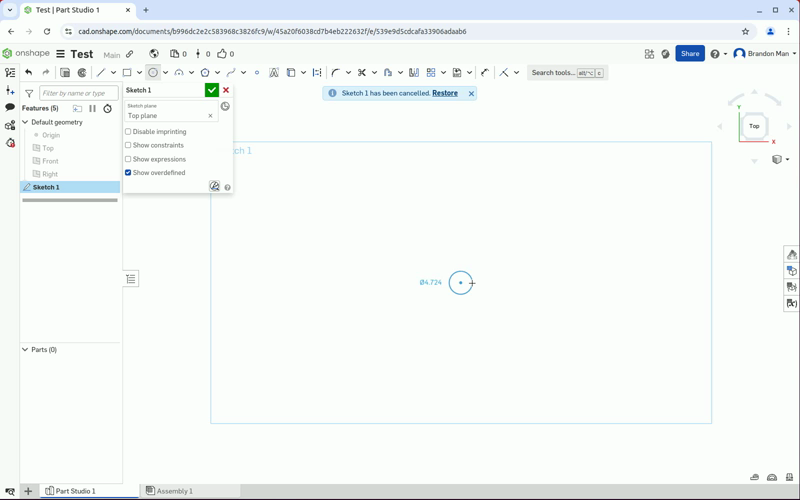
key(esc)
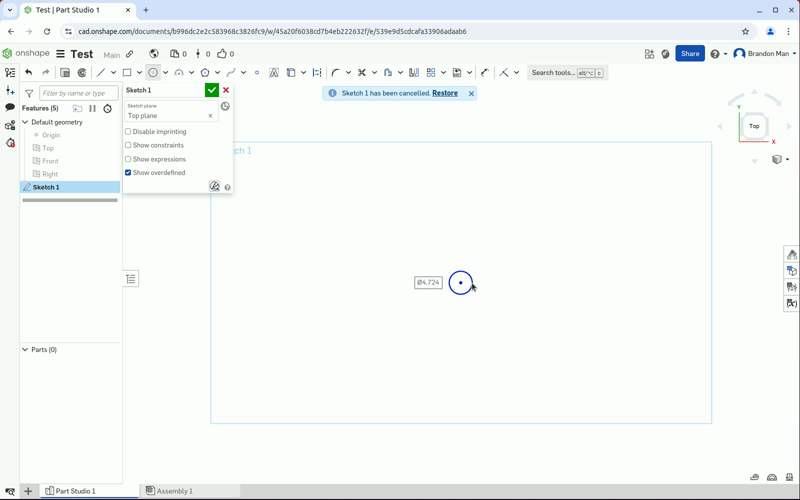
mouse_move(452, 284)
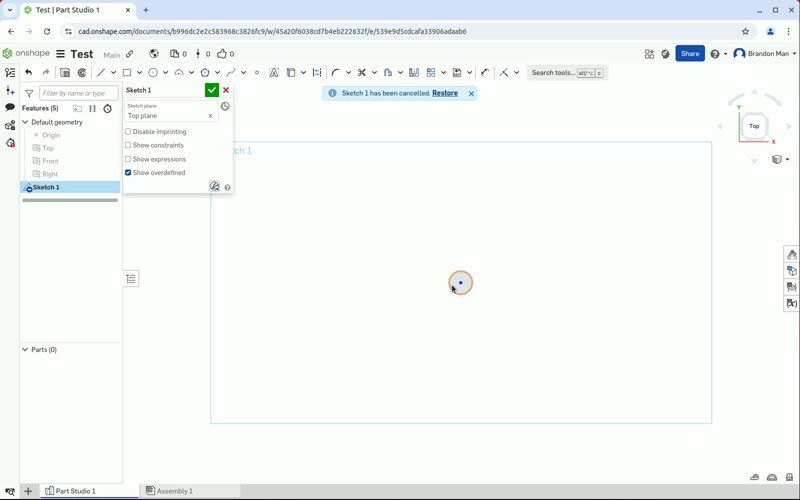
scroll(6)
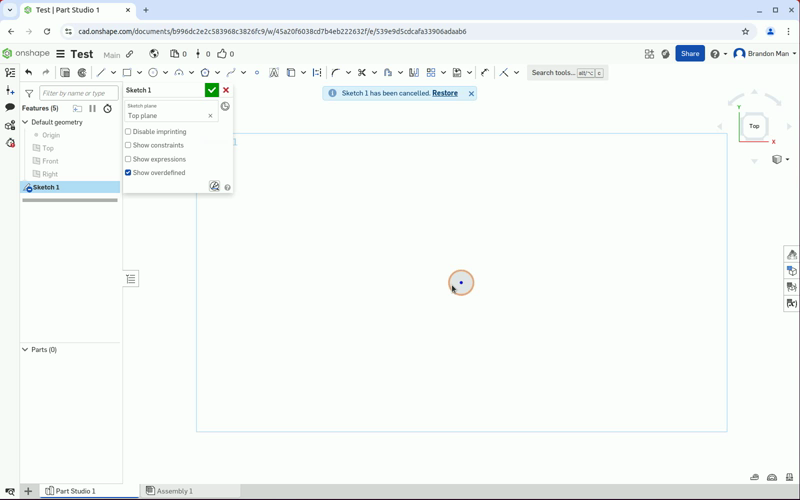
scroll(6)
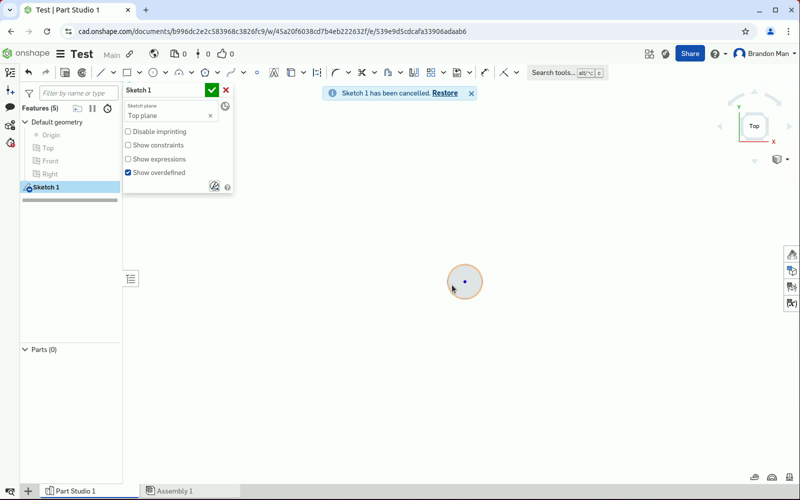
scroll(6)
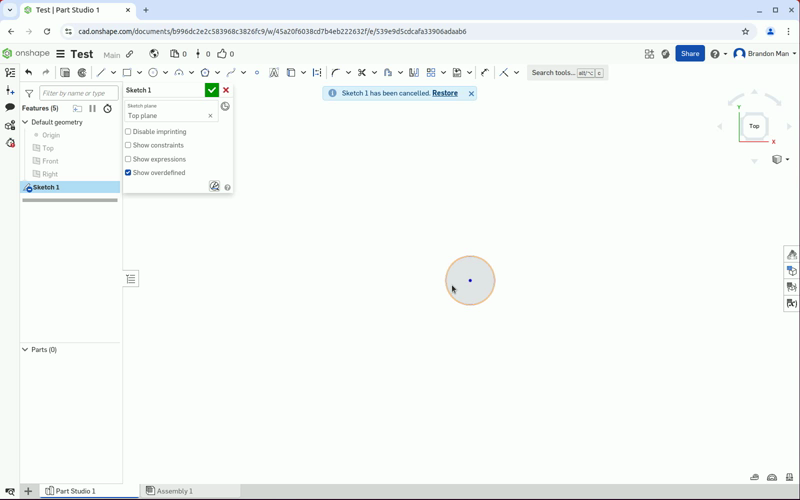
scroll(6)
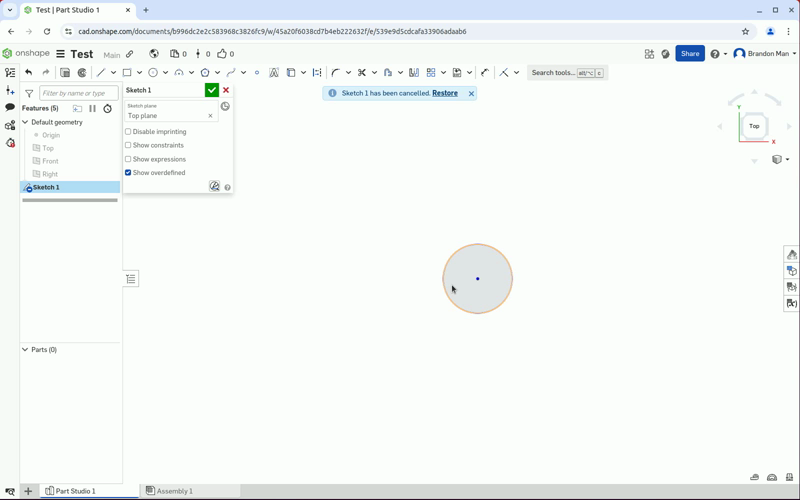
scroll(6)
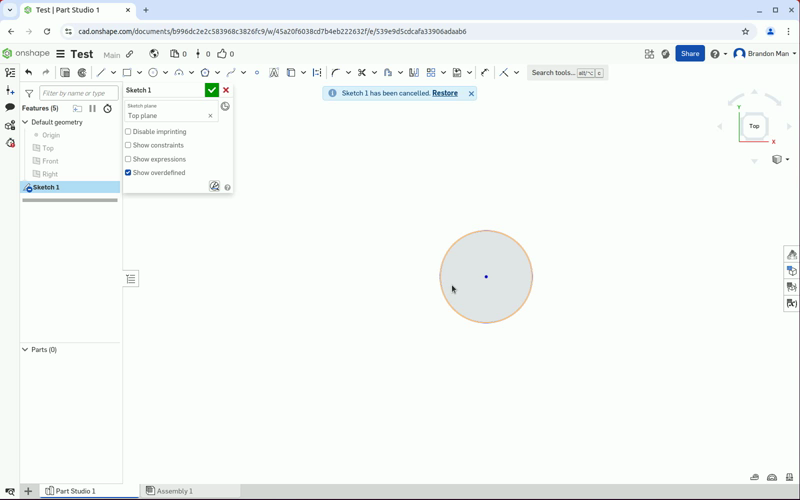
scroll(6)
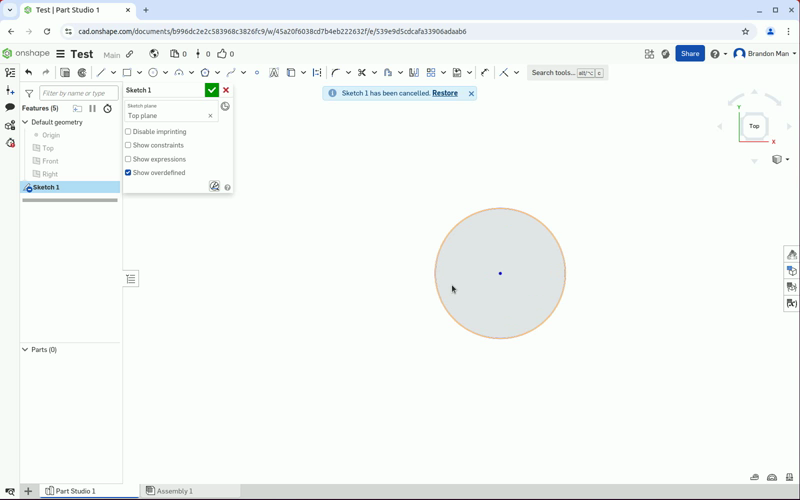
scroll(6)
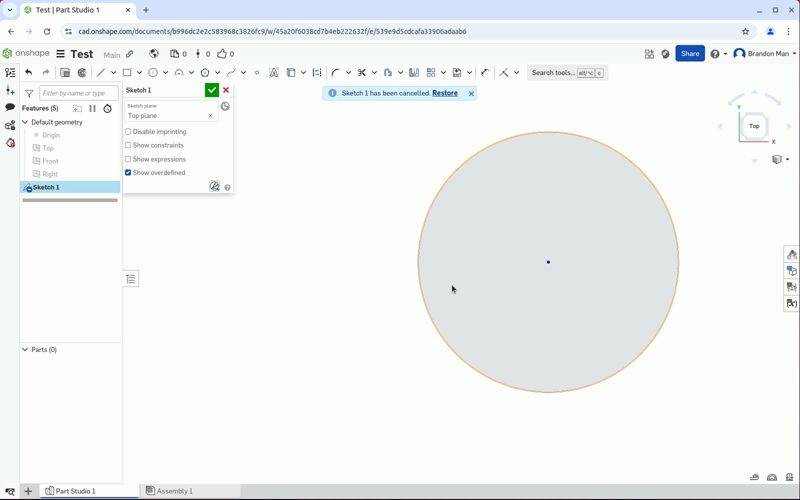
click(452, 284)
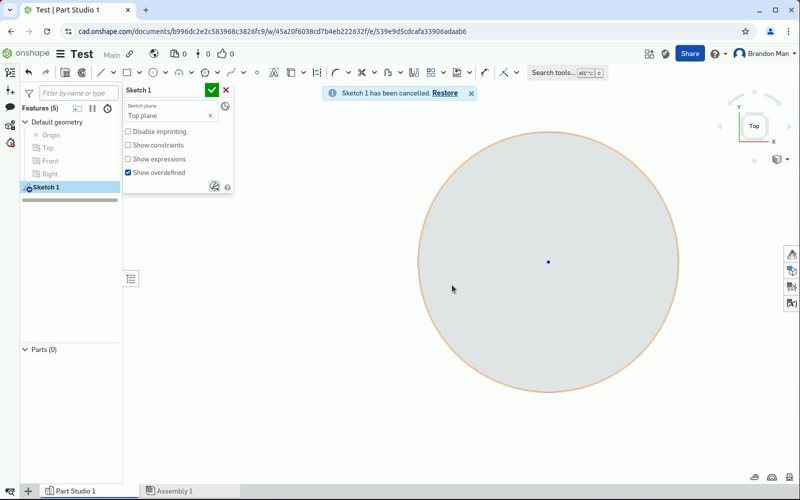
scroll(-6)
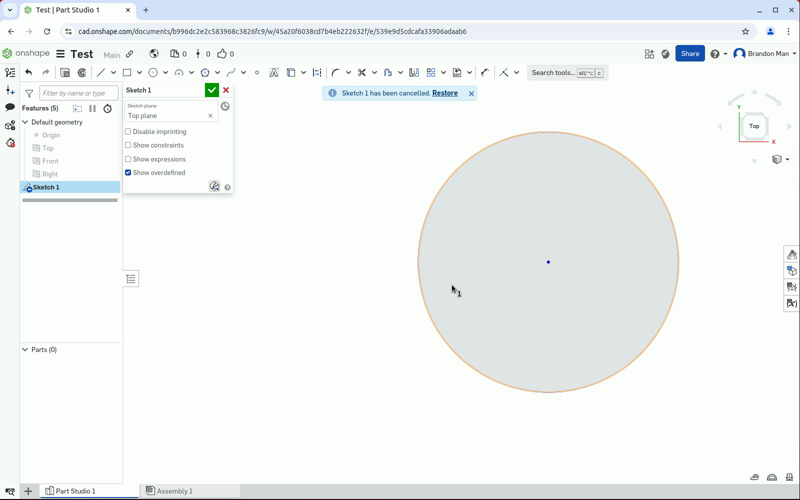
scroll(-6)
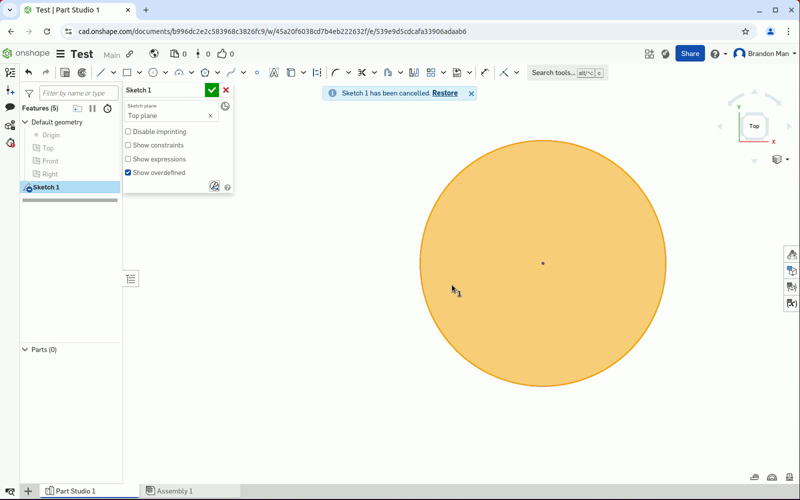
scroll(-6)
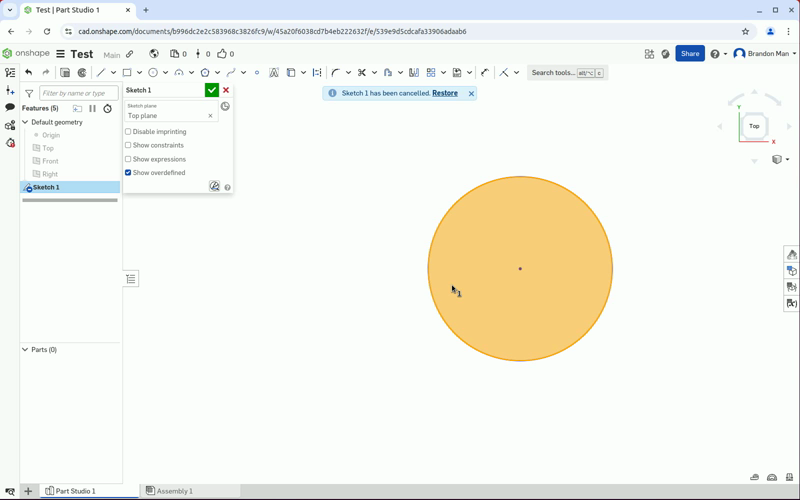
scroll(-6)
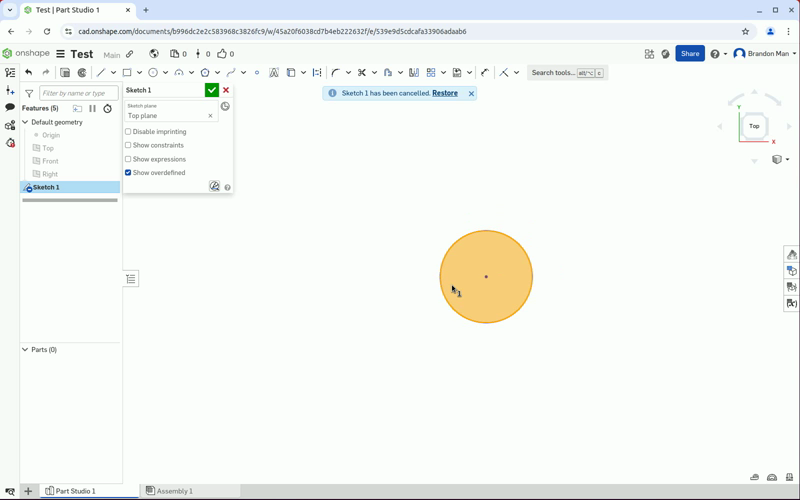
scroll(-6)
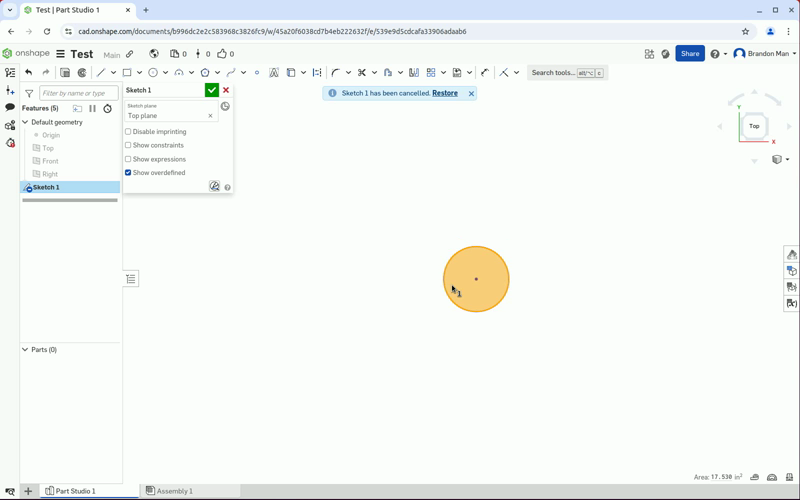
scroll(-6)
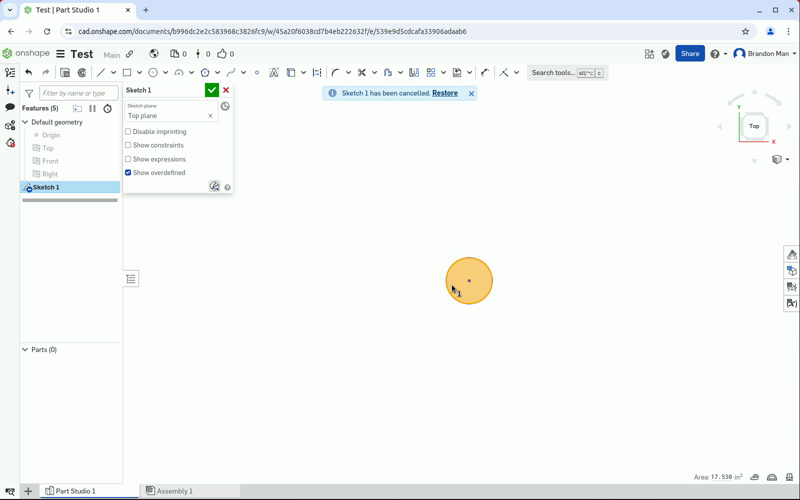
scroll(-6)
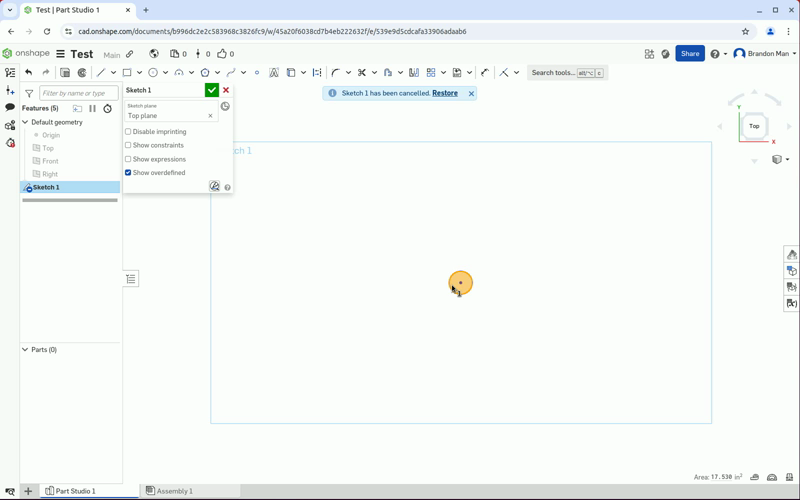
mouse_move(73, 352)
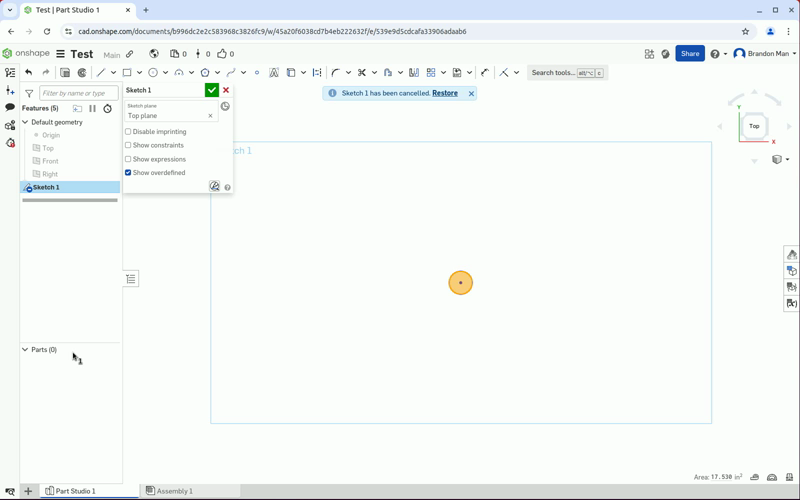
key(shift+y)
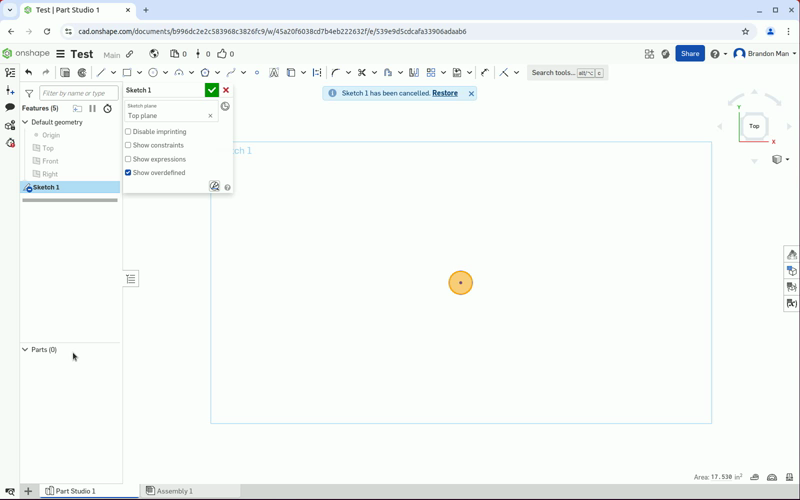
key(shift+e)
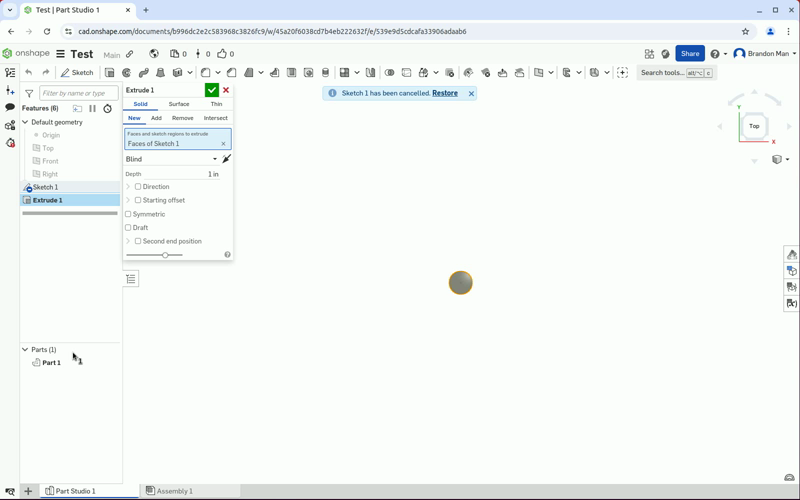
mouse_move(143, 106)
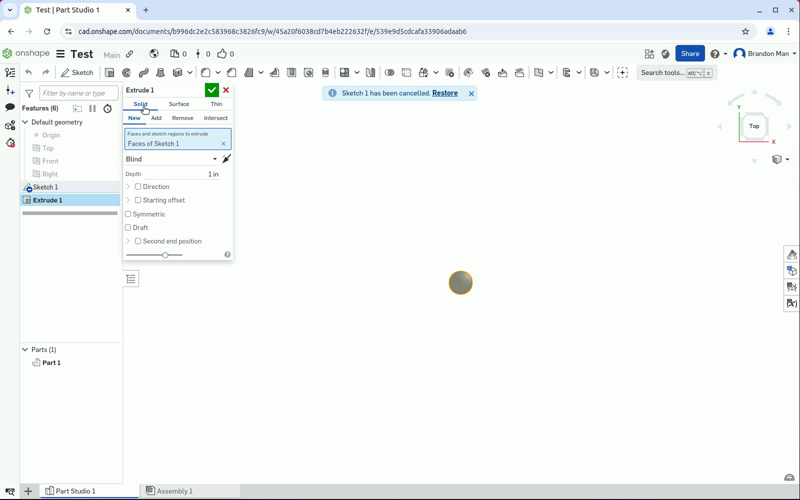
click(143, 106)
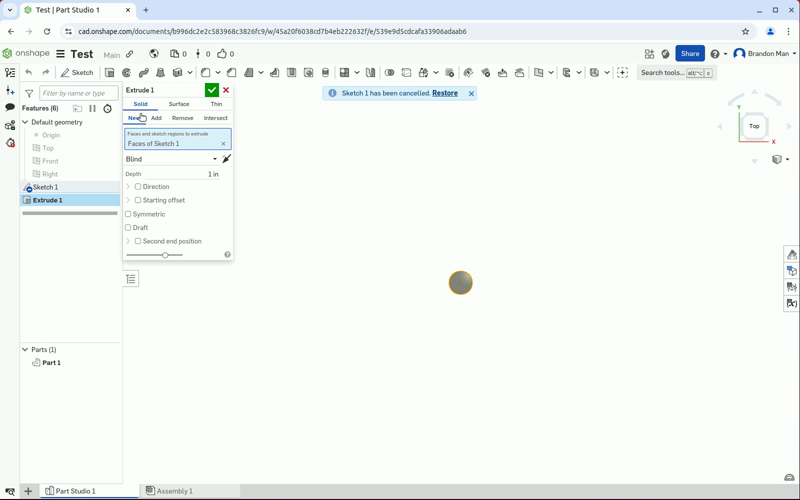
mouse_move(137, 120)
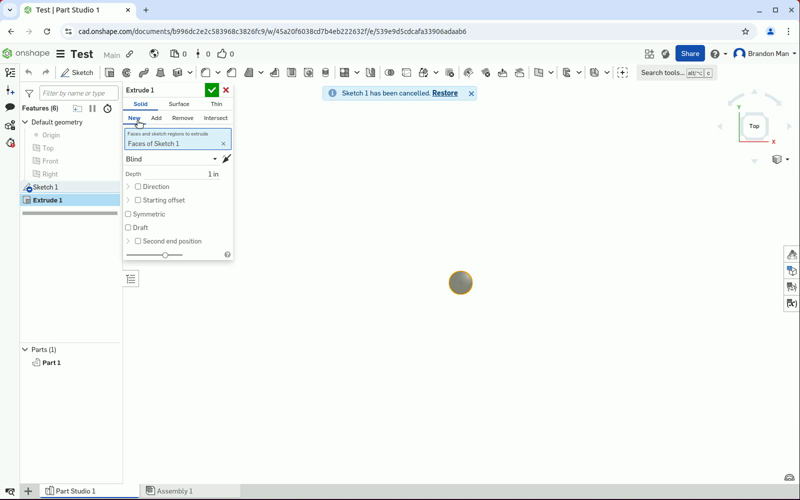
click(137, 120)
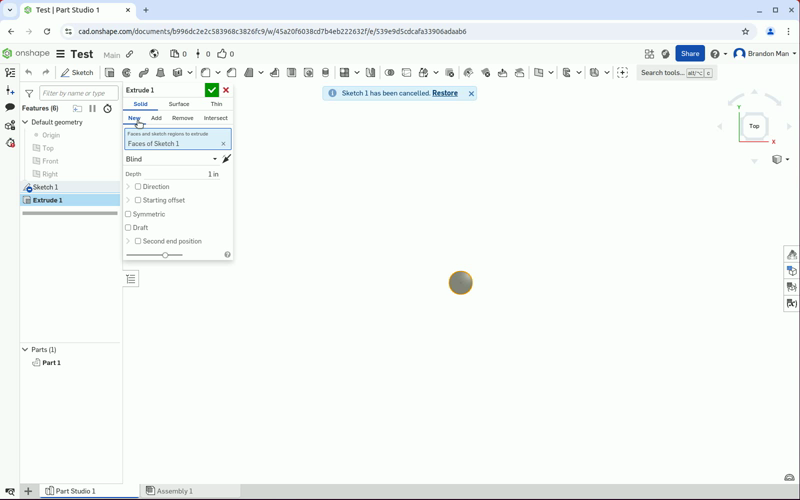
key(tab, 4)
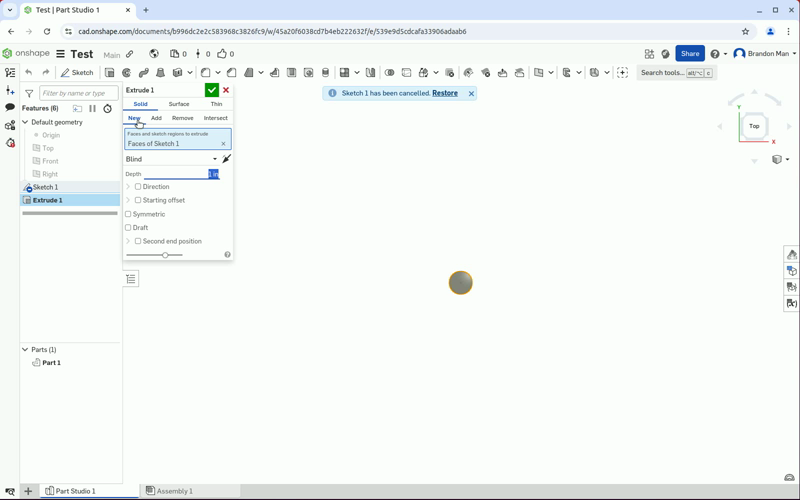
text(23.108)
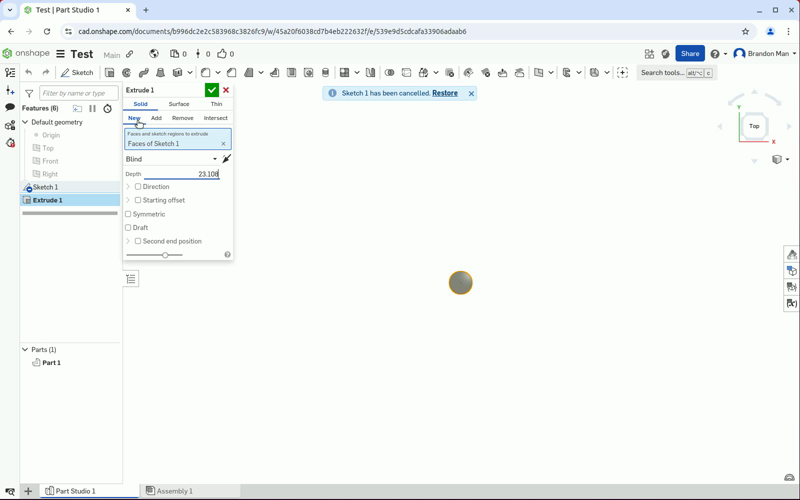
key(enter)
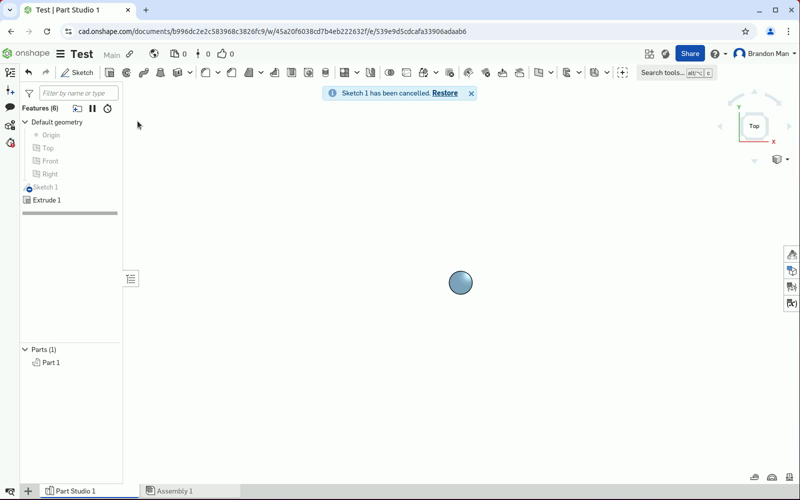
key(shift+h)
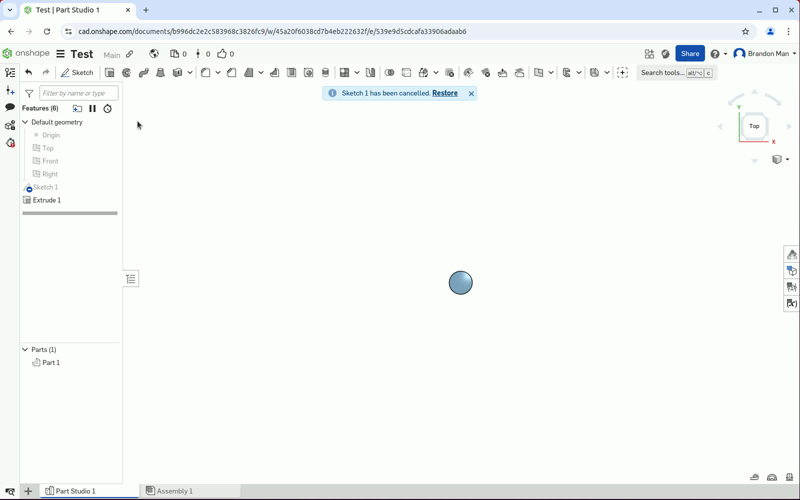
key(shift+h)
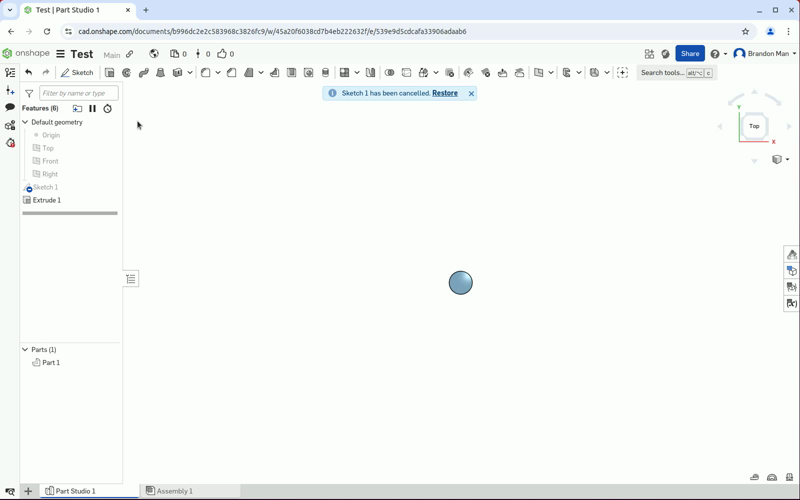
mouse_move(73, 189)
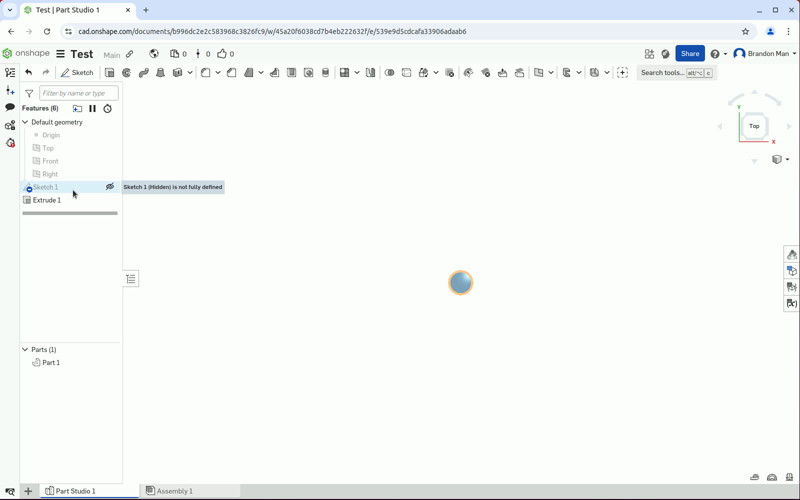
click(73, 189)
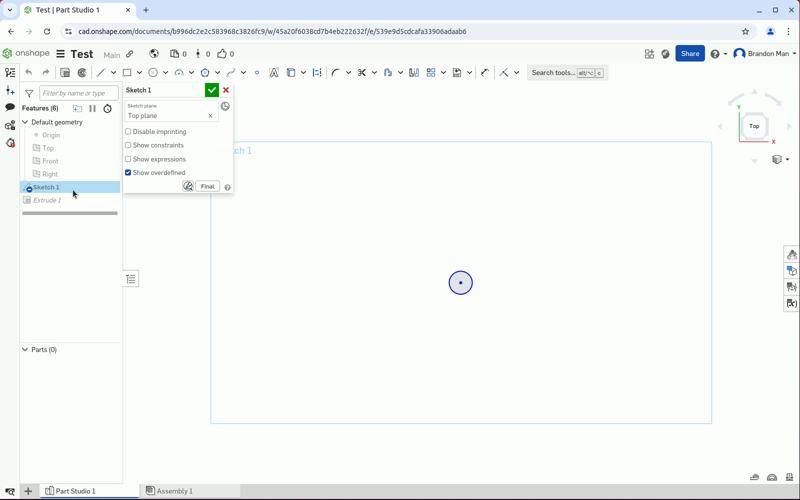
mouse_move(229, 92)
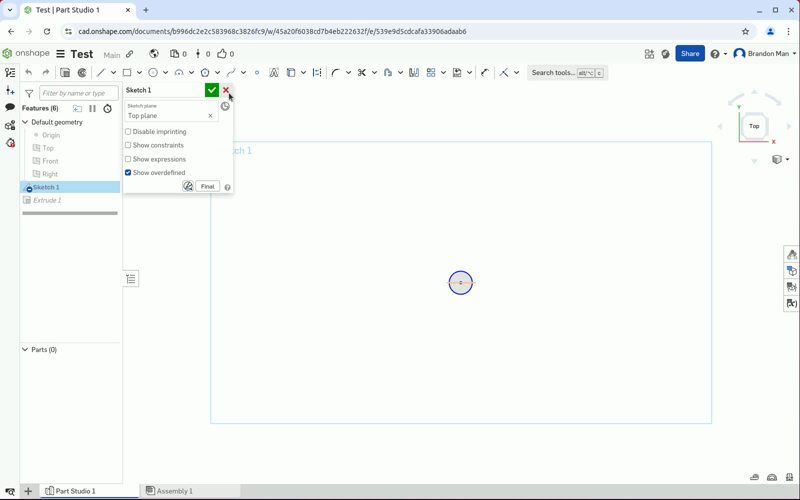
click(229, 92)
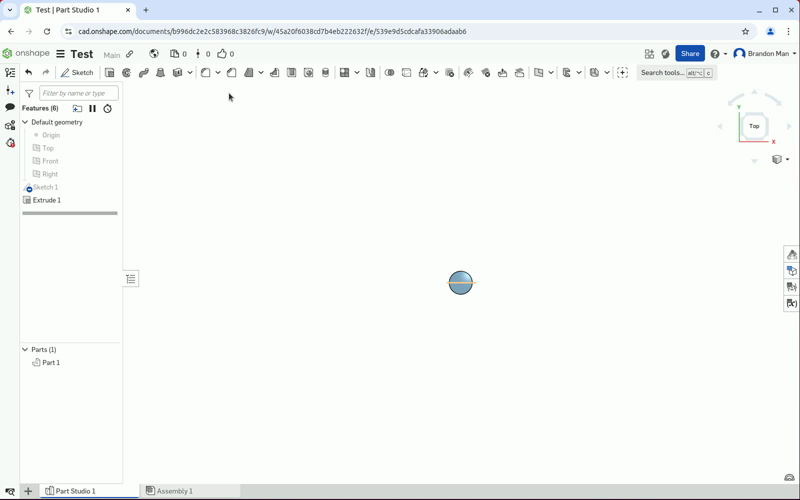
mouse_move(73, 352)
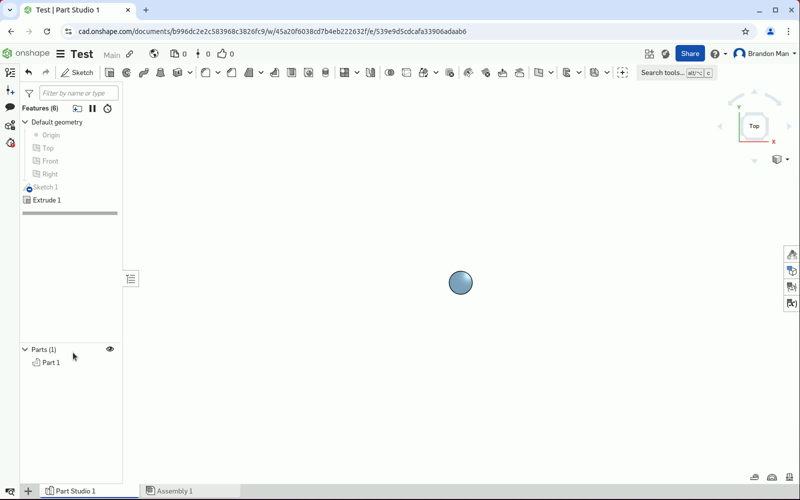
key(y)
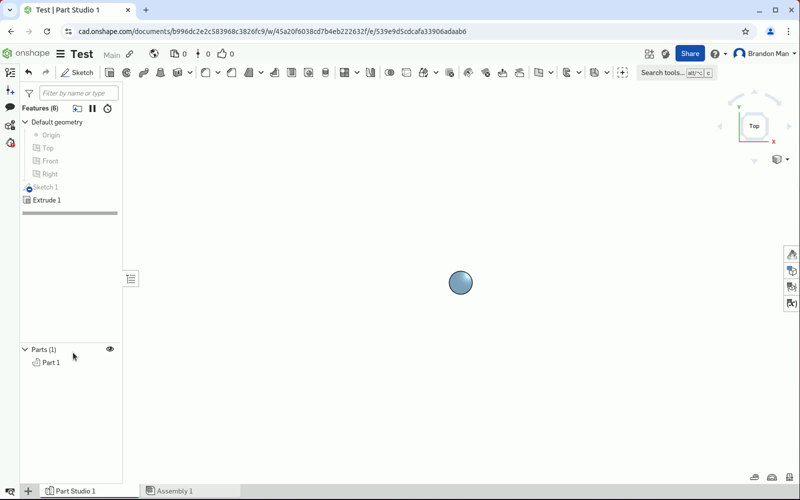
key(shift+p)
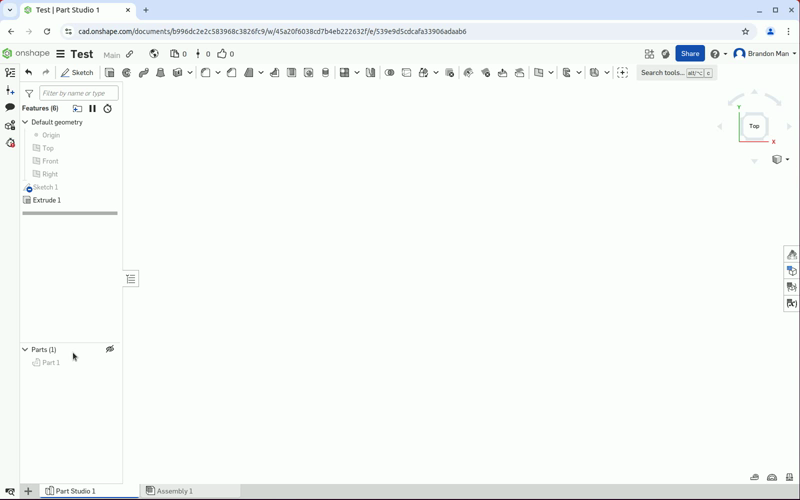
key(space)
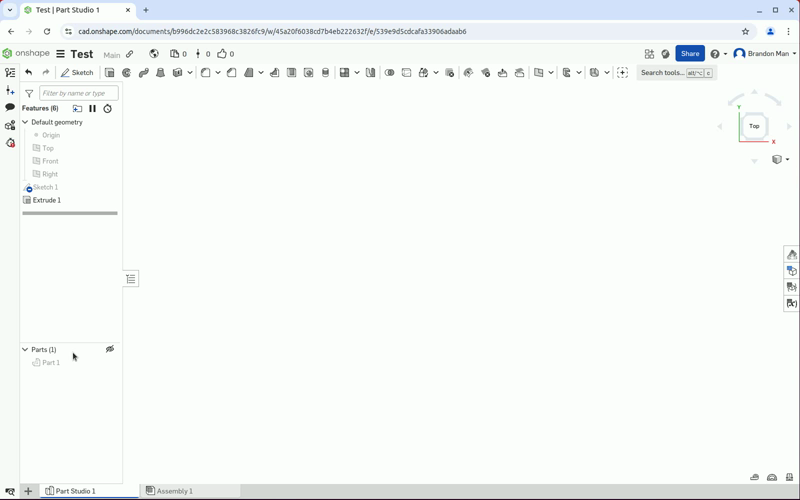
key_down(shift)
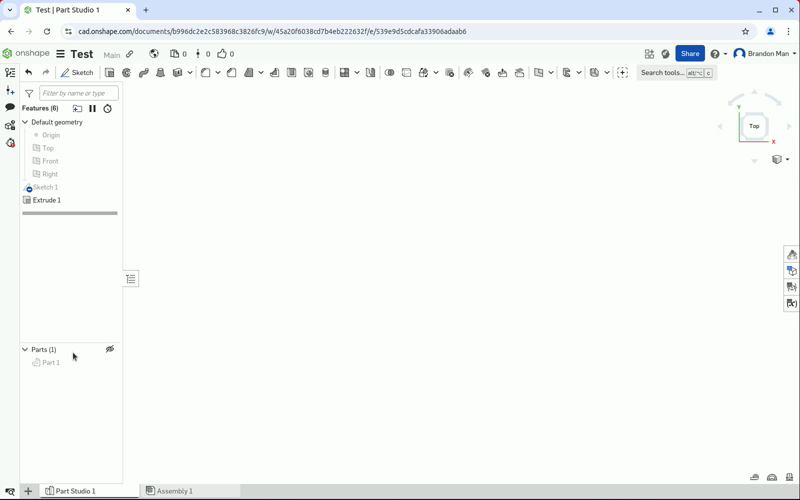
key(up)
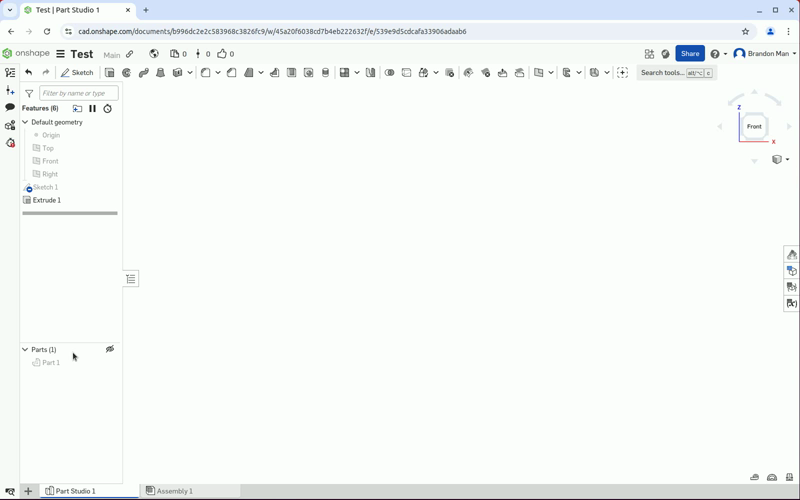
key_up(shift)
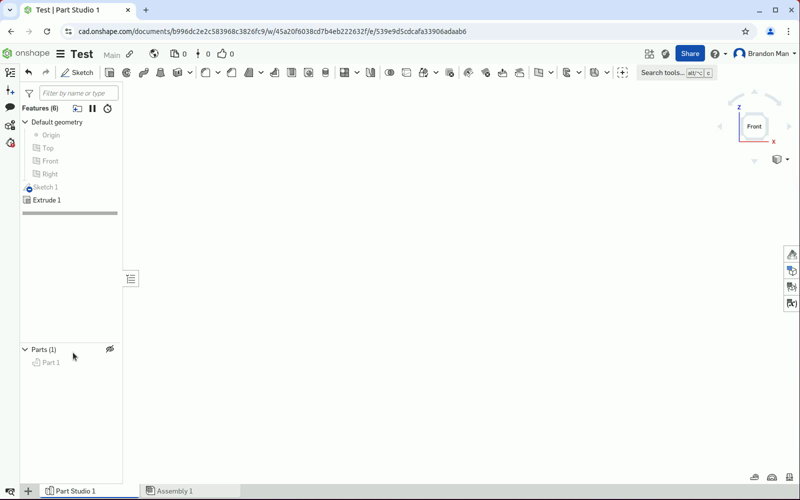
mouse_move(73, 352)
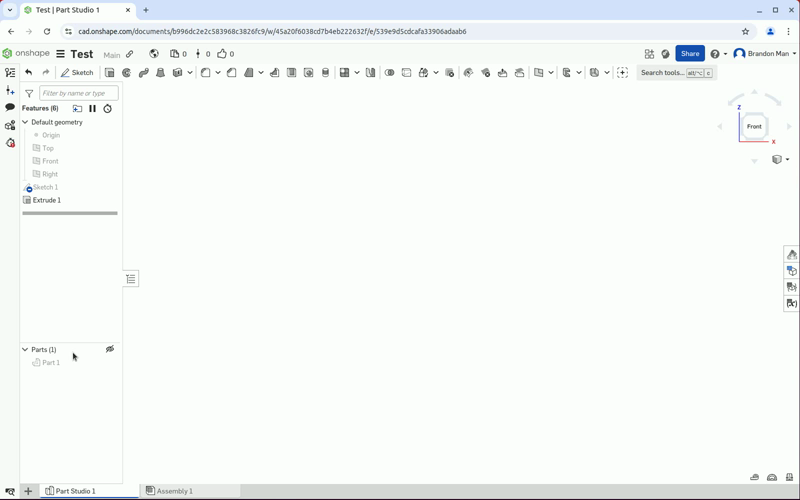
key(shift+y)
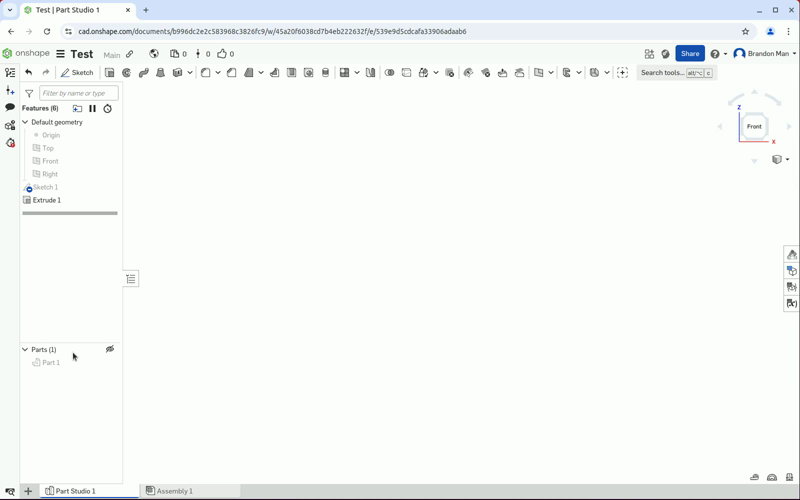
key(shift+s)
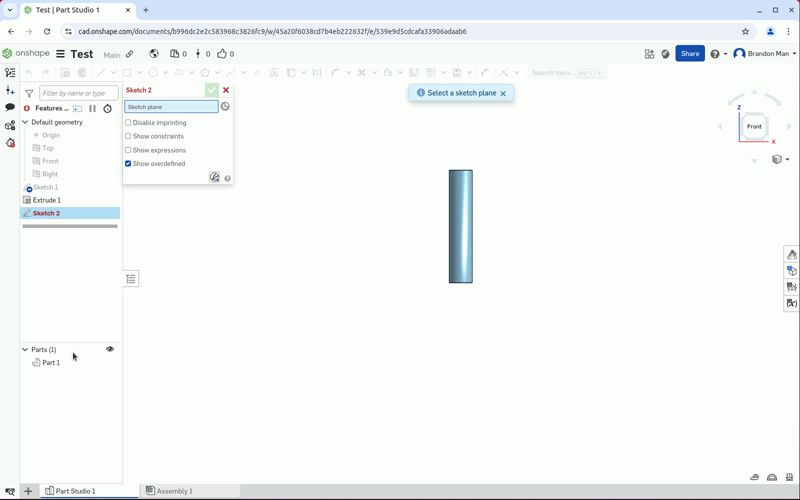
mouse_move(73, 163)
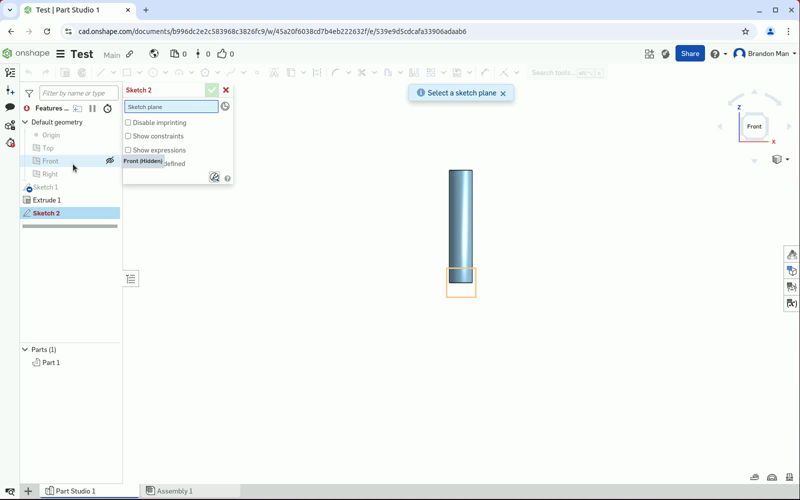
click(73, 163)
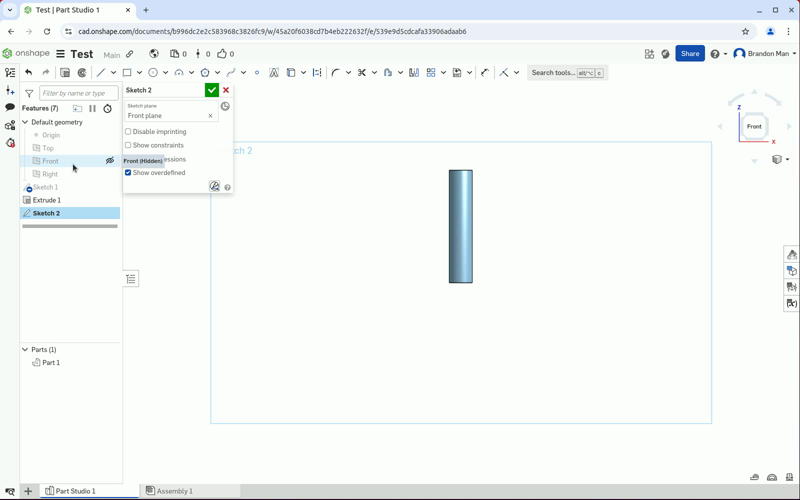
mouse_move(73, 352)
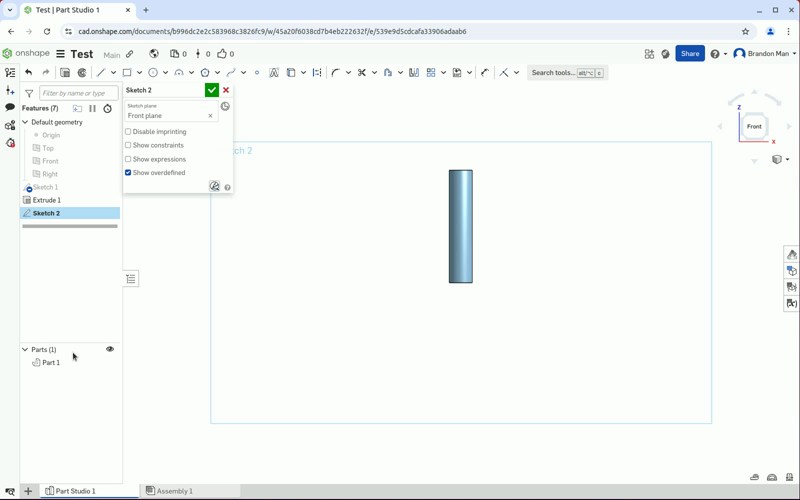
key(y)
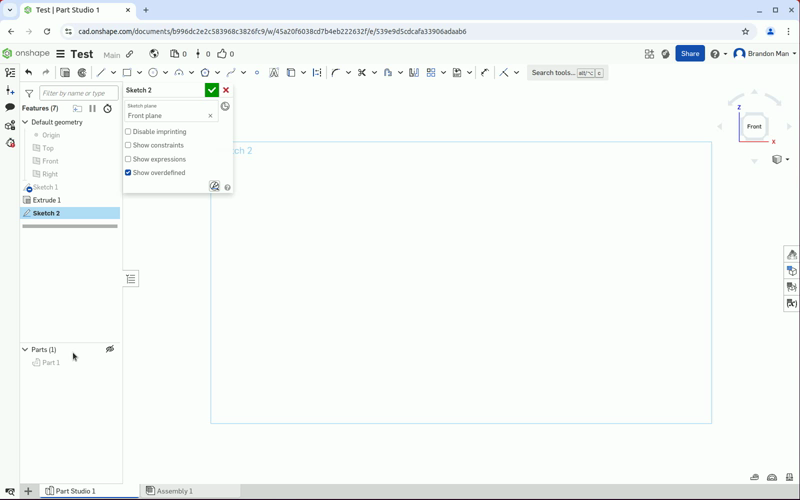
key(l)
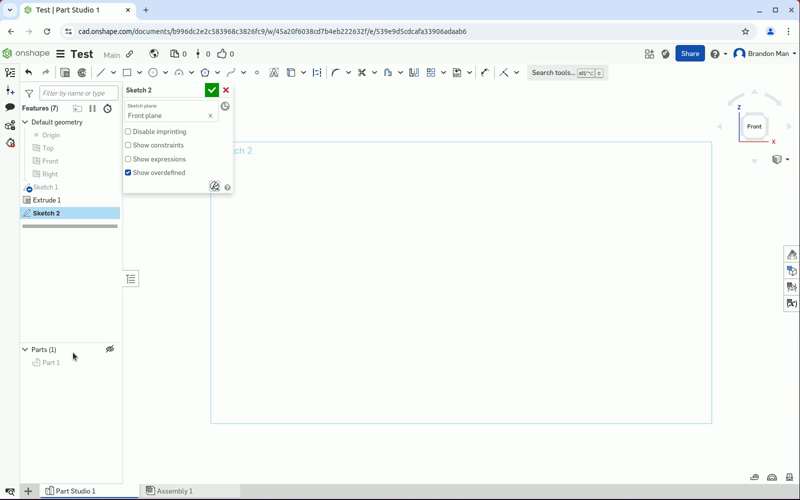
key_down(shift)
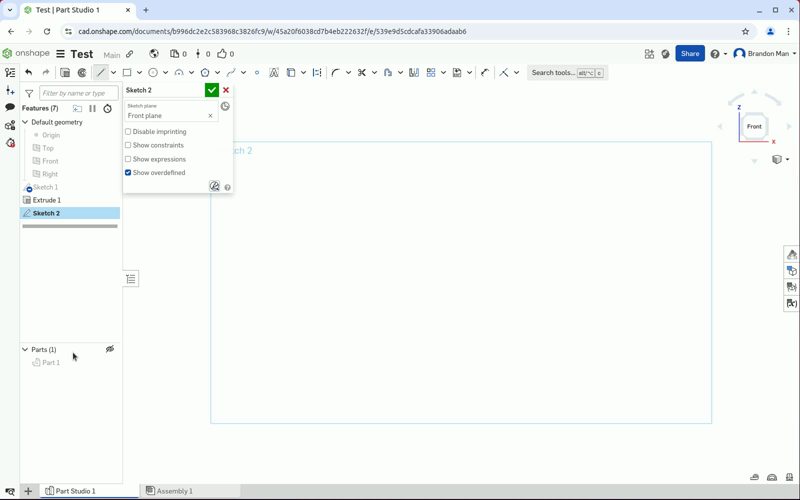
mouse_move(453, 200)
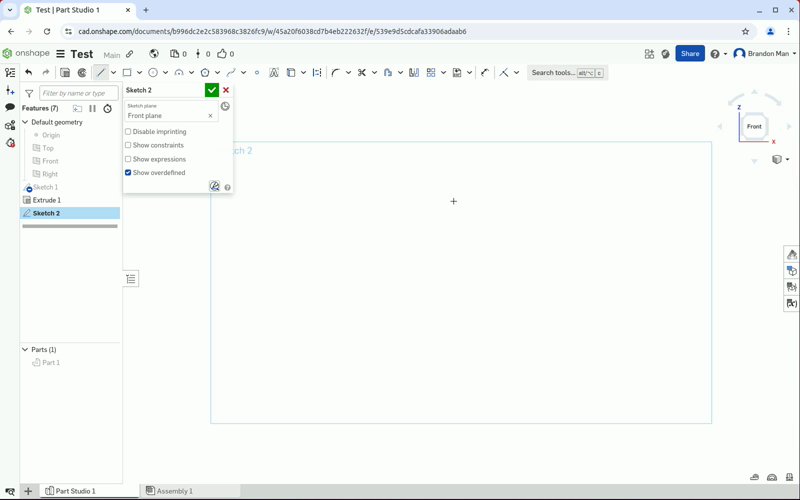
click(453, 200)
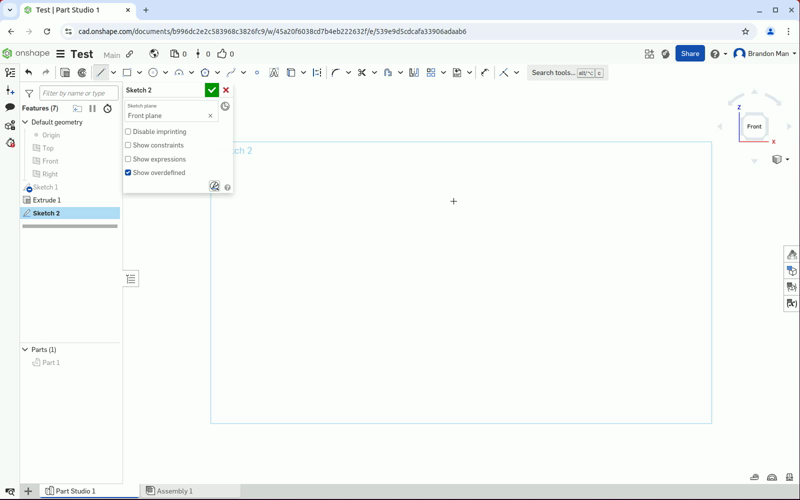
key_up(shift)
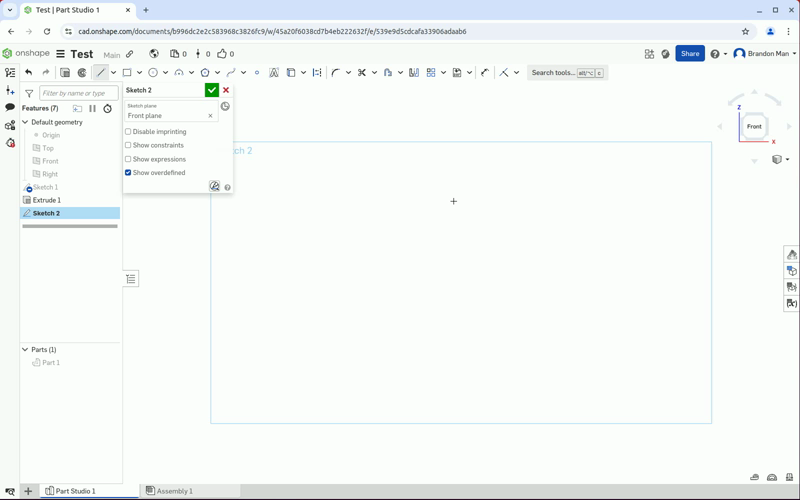
key_down(shift)
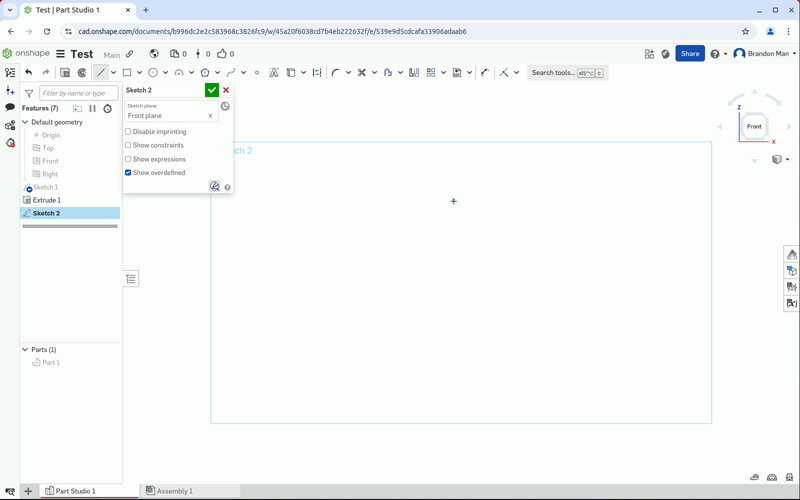
mouse_move(483, 200)
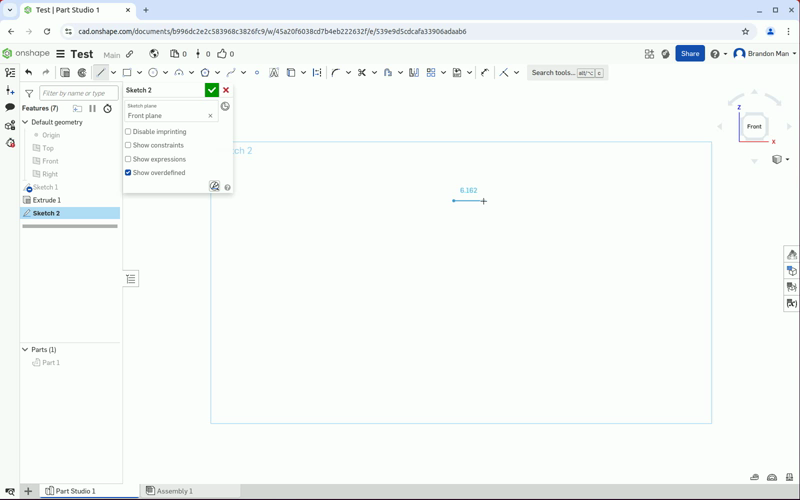
mouse_move(470, 200)
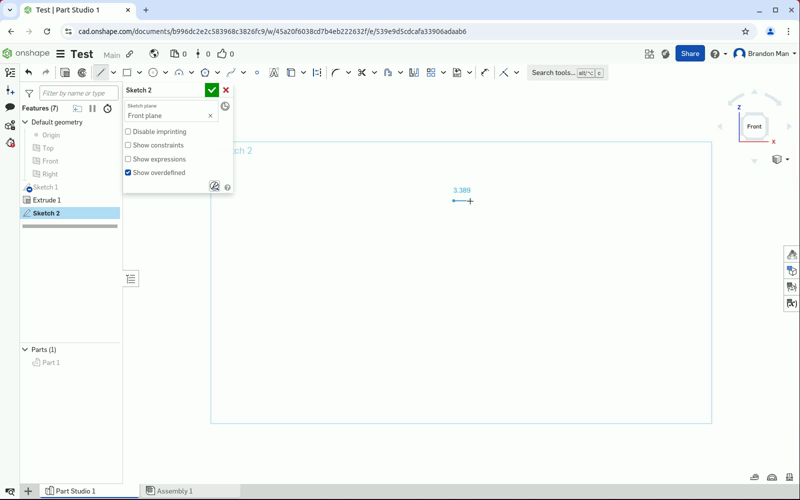
click(470, 200)
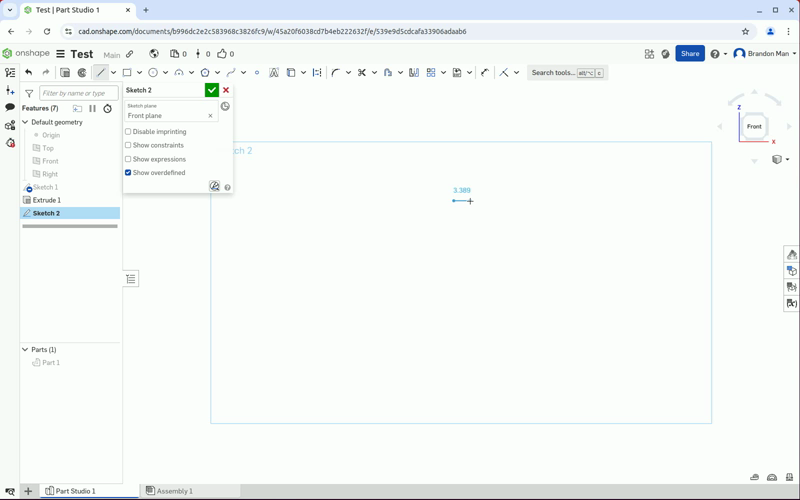
key_up(shift)
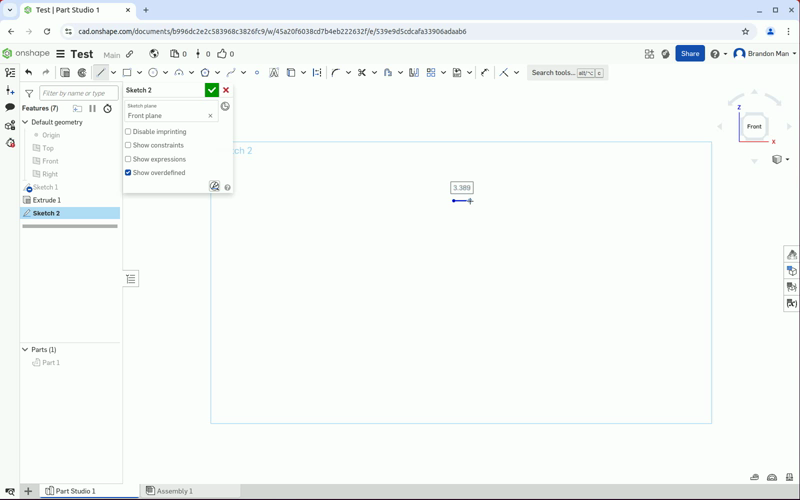
key_down(shift)
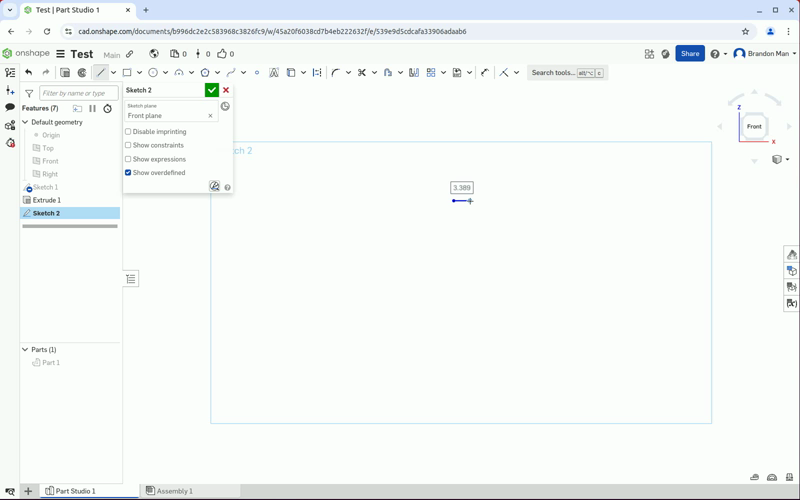
mouse_move(500, 200)
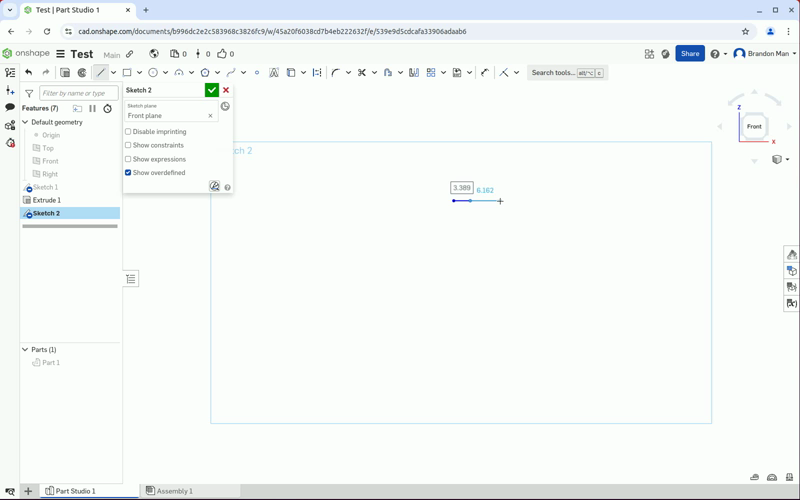
mouse_move(470, 184)
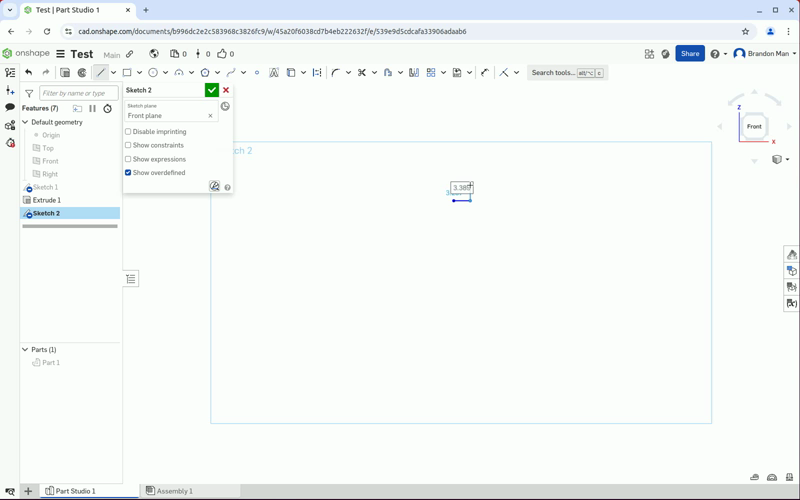
click(470, 184)
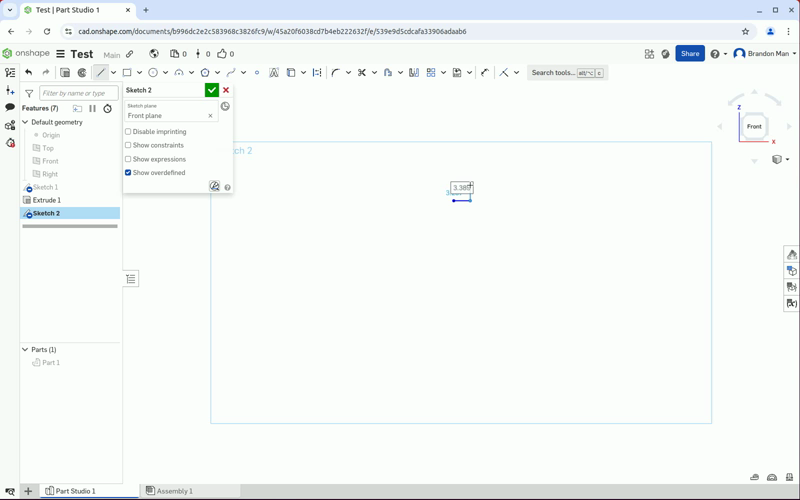
key_up(shift)
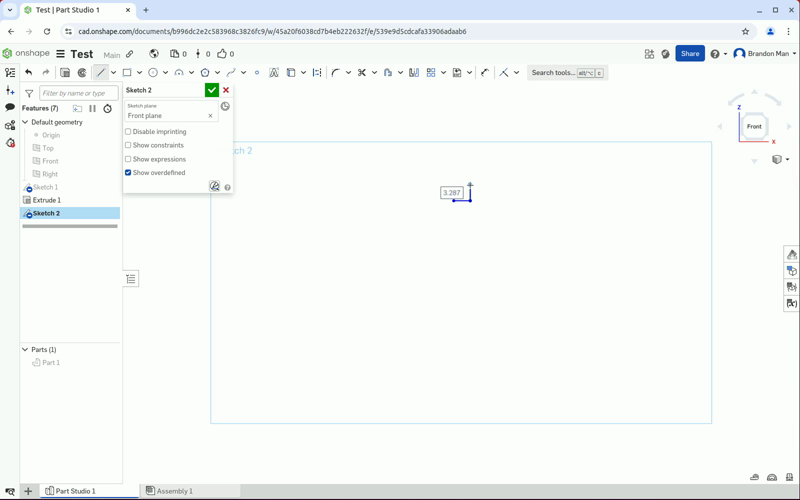
key_down(shift)
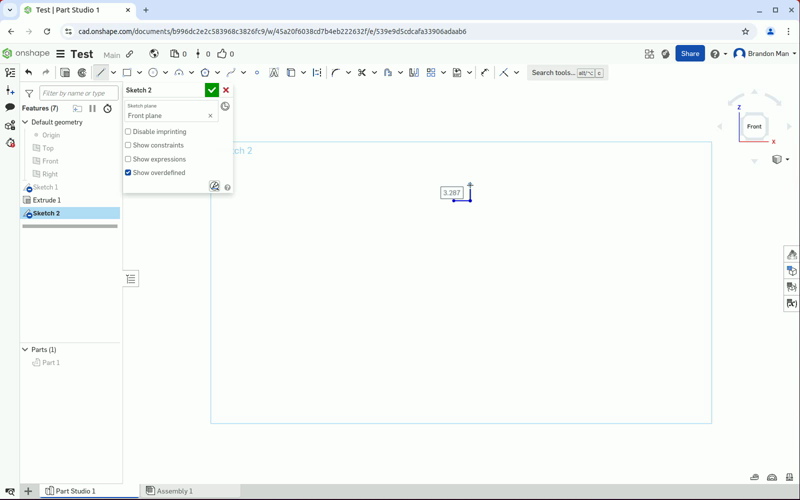
mouse_move(500, 184)
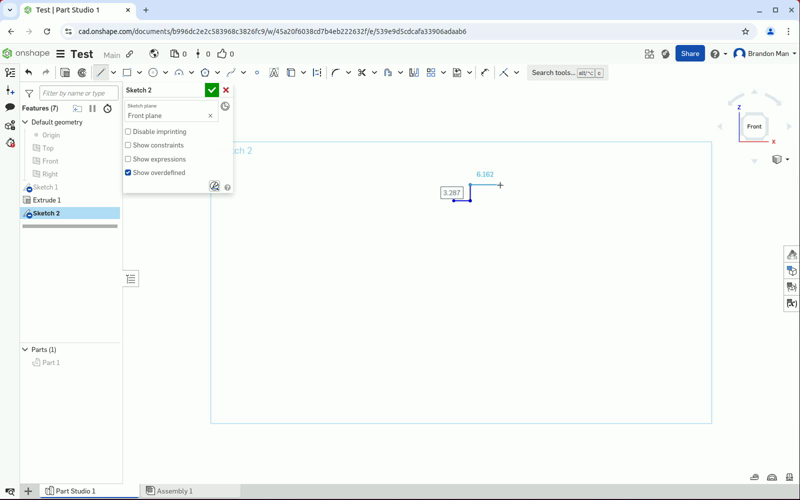
mouse_move(453, 184)
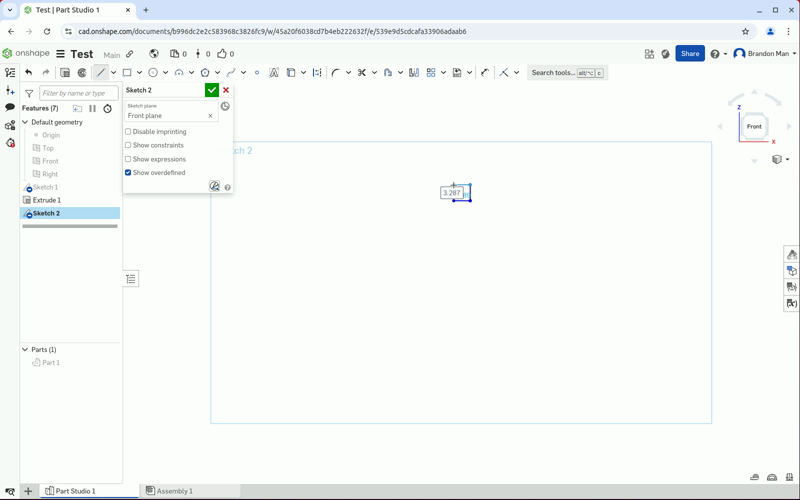
click(453, 184)
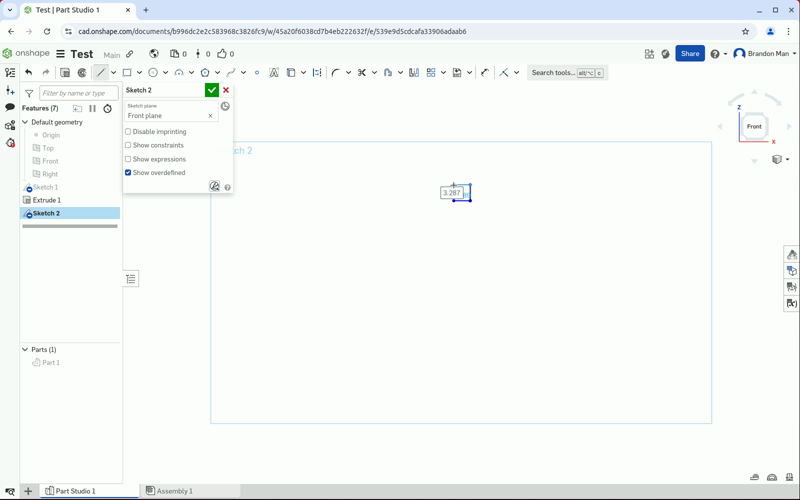
key_up(shift)
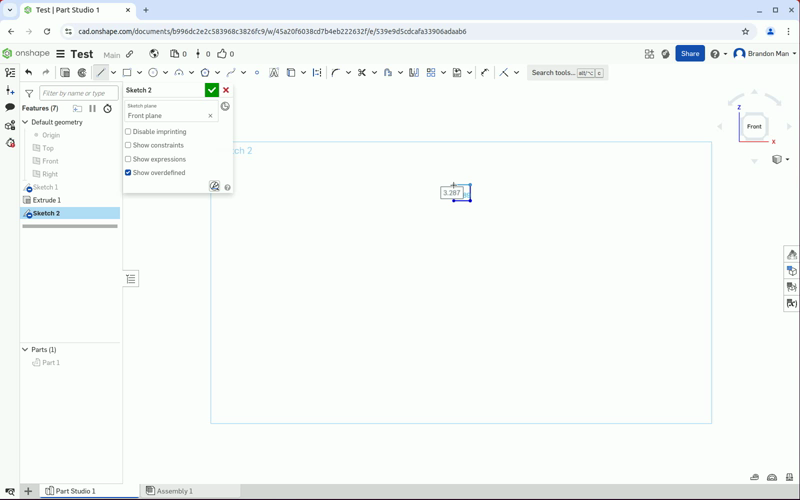
mouse_move(483, 184)
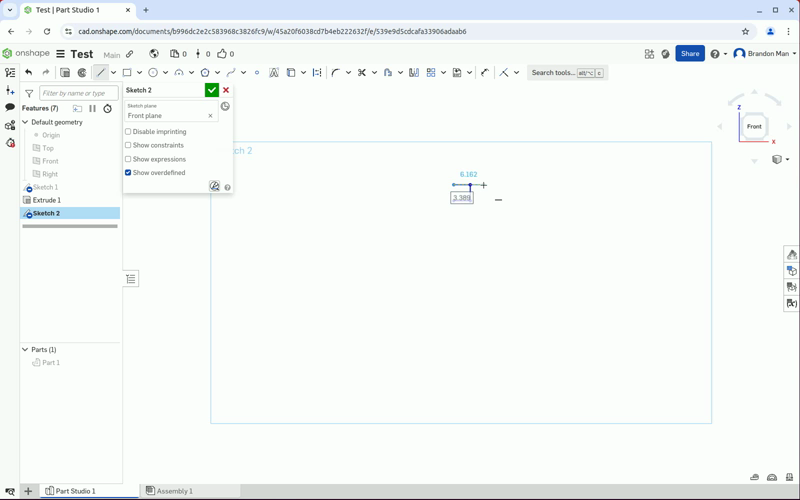
key_down(shift)
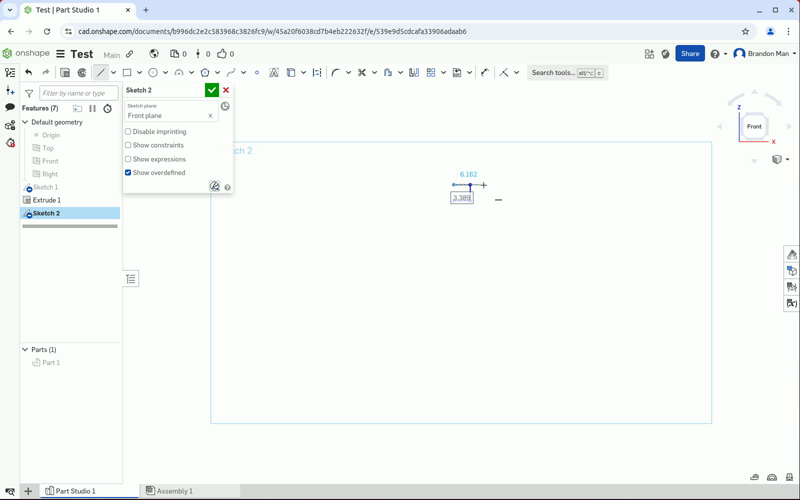
mouse_move(453, 200)
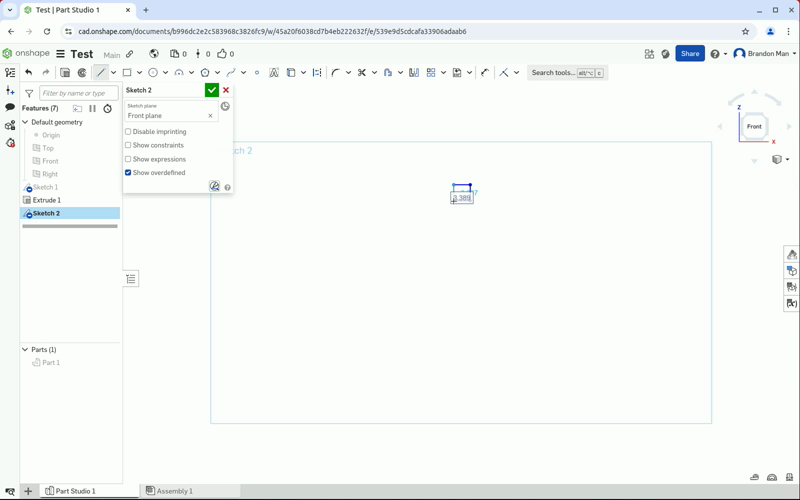
key_up(shift)
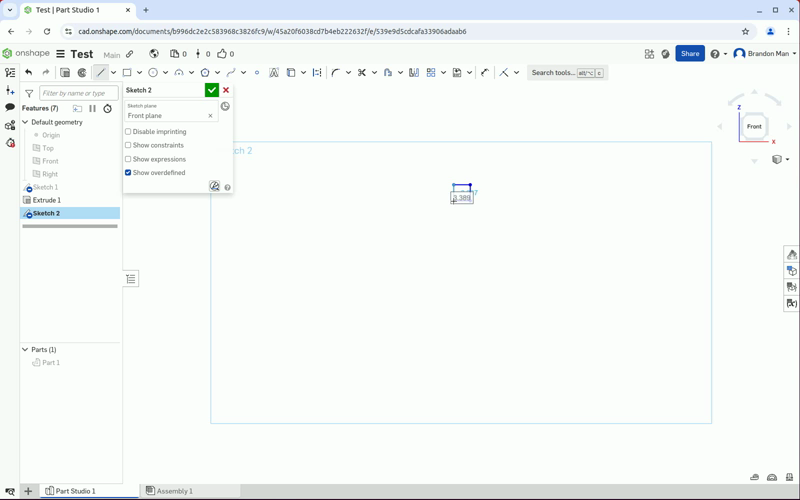
click(453, 200)
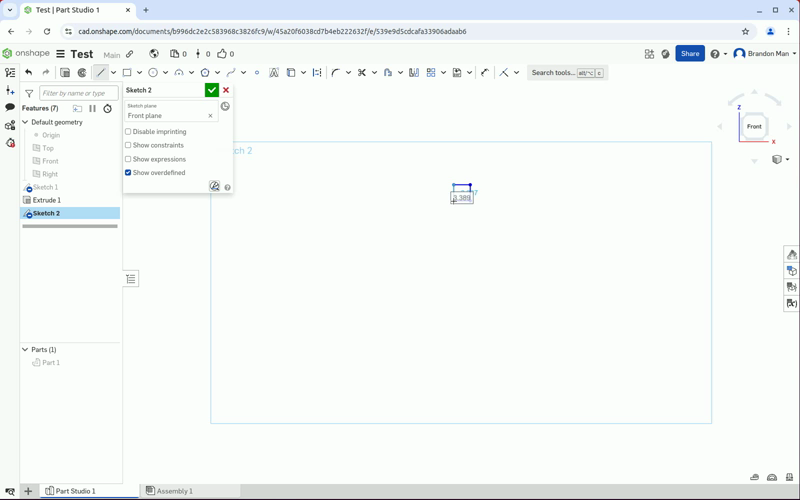
key(esc)
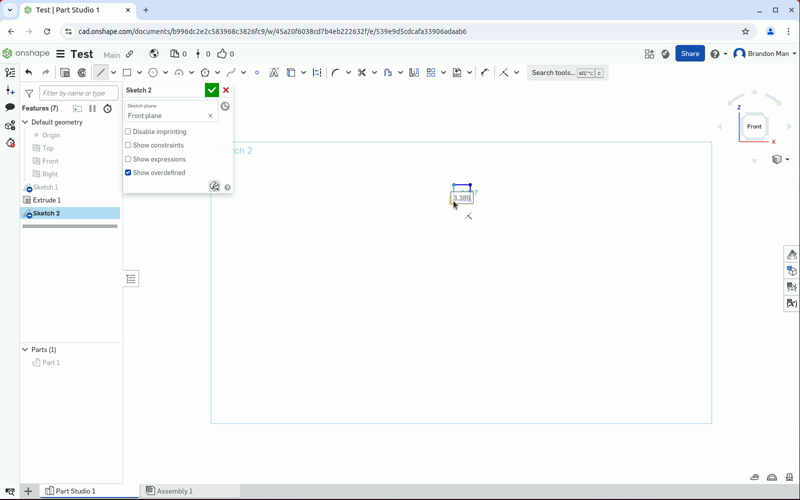
mouse_move(464, 193)
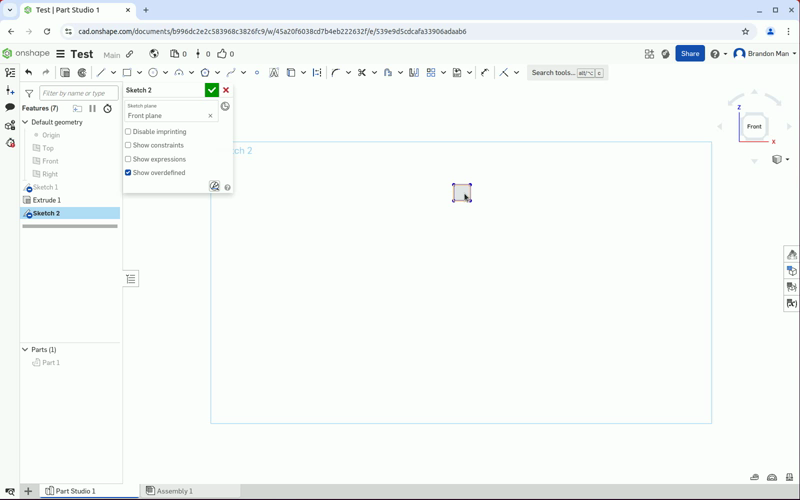
scroll(6)
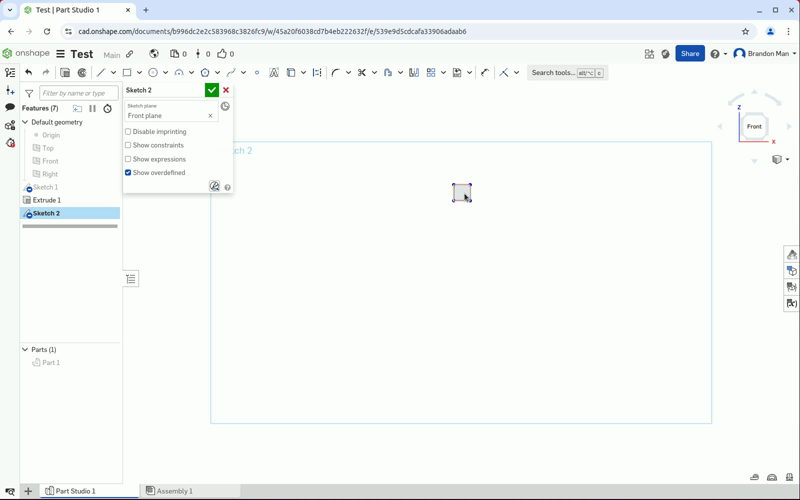
scroll(6)
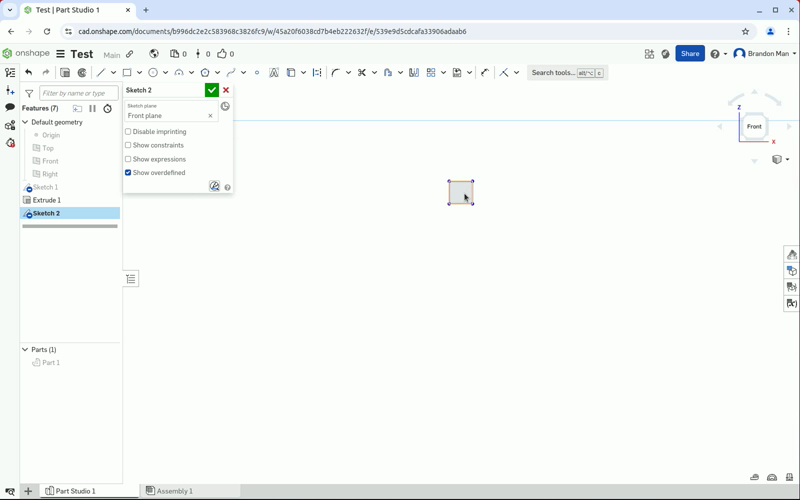
scroll(6)
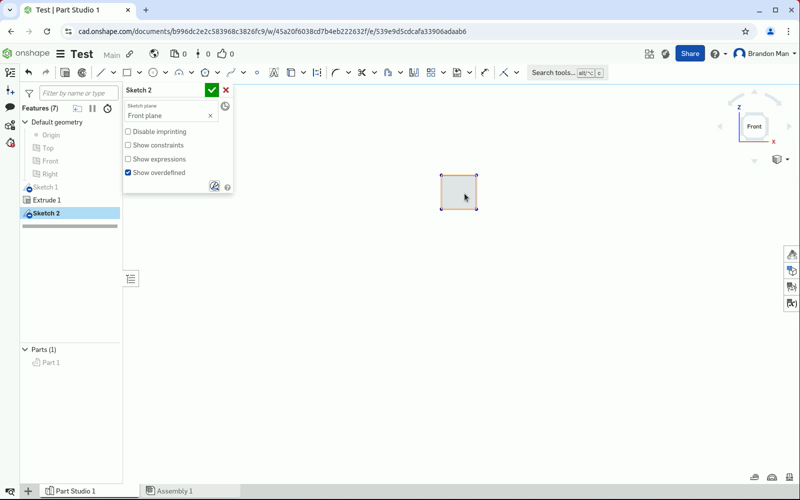
scroll(6)
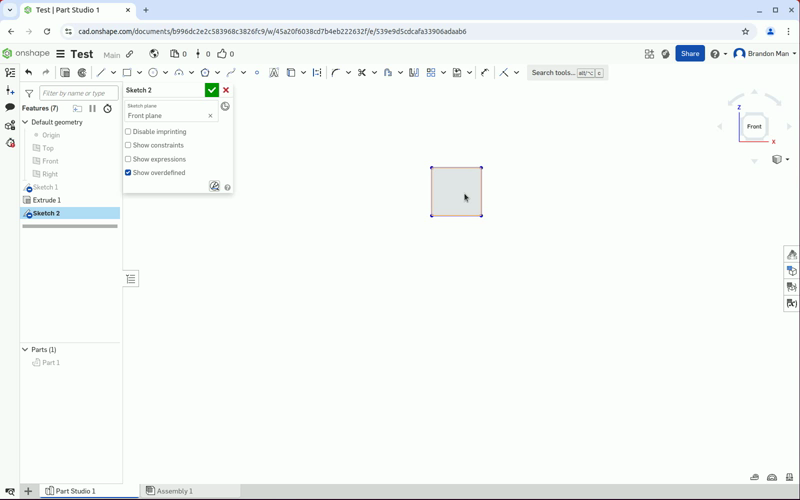
scroll(6)
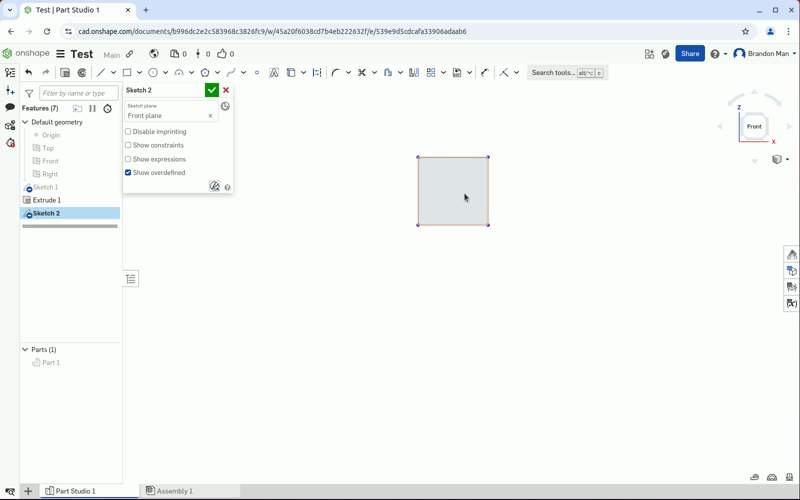
scroll(6)
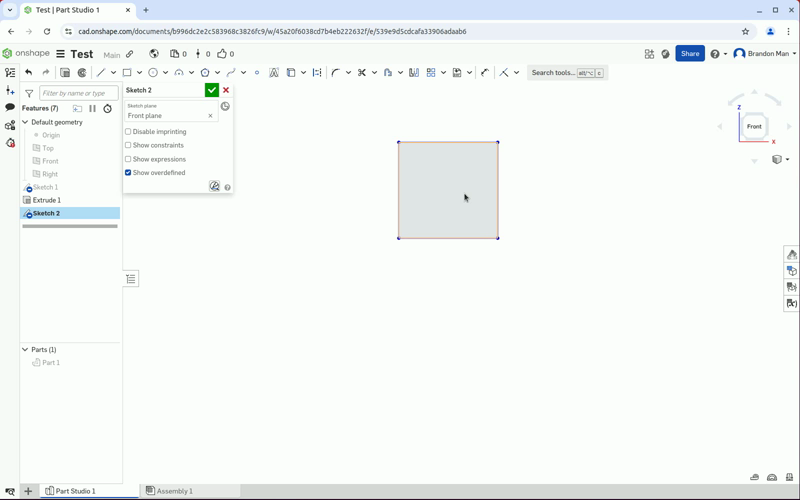
scroll(6)
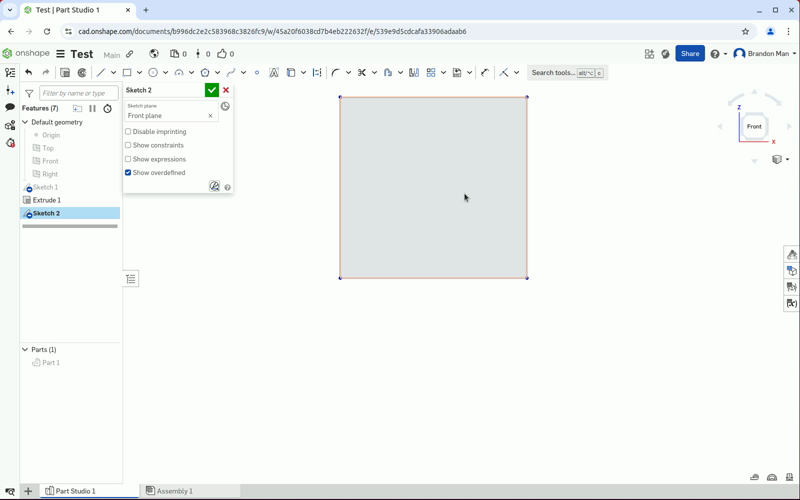
click(464, 193)
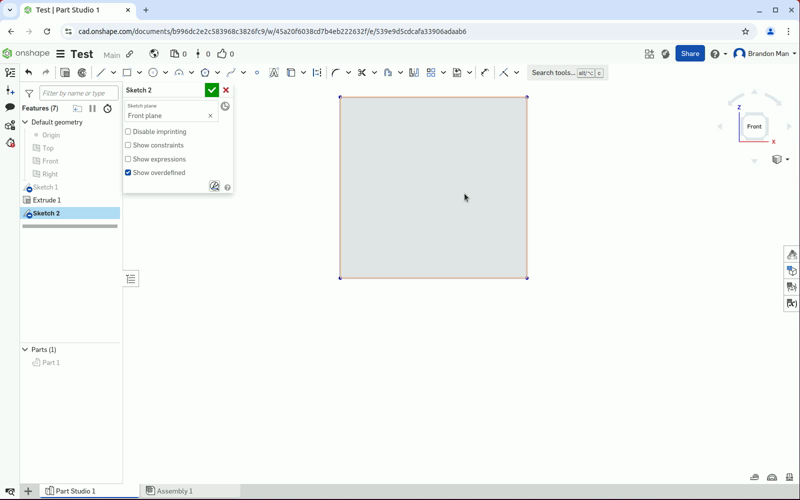
scroll(-6)
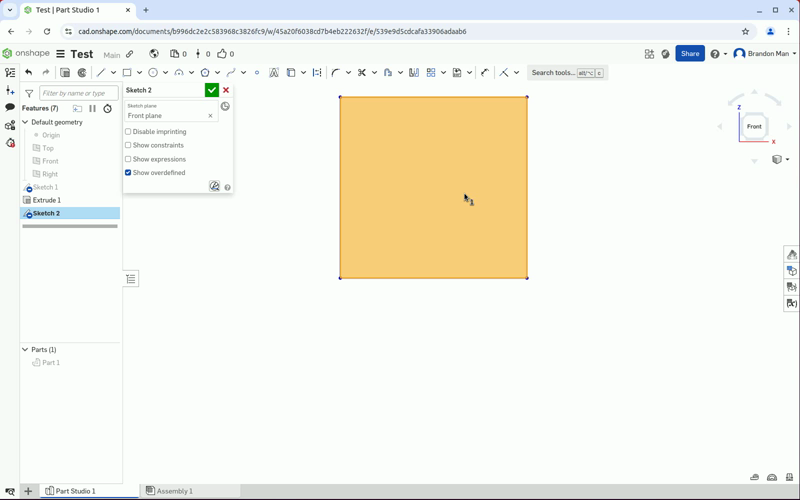
scroll(-6)
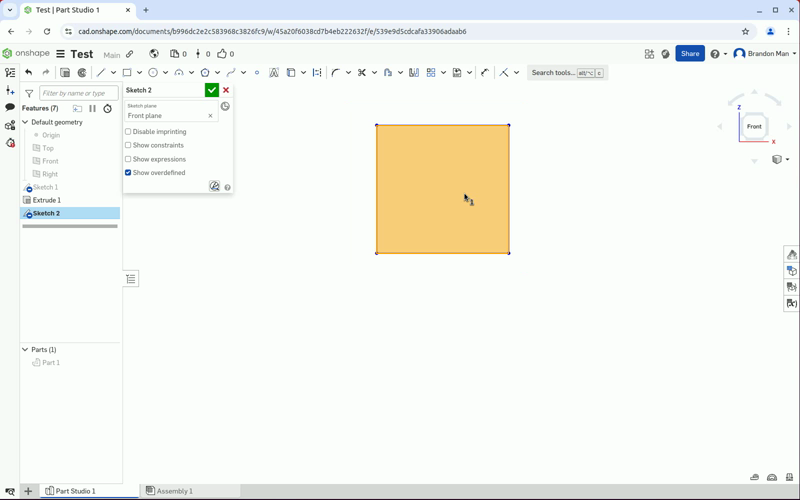
scroll(-6)
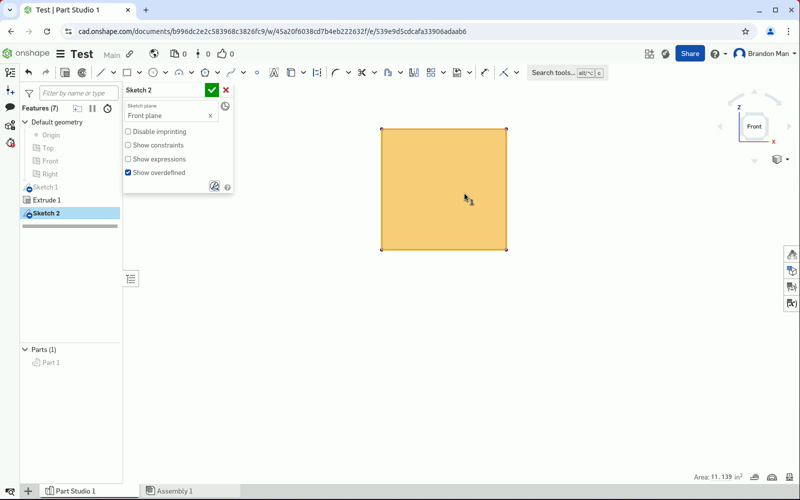
scroll(-6)
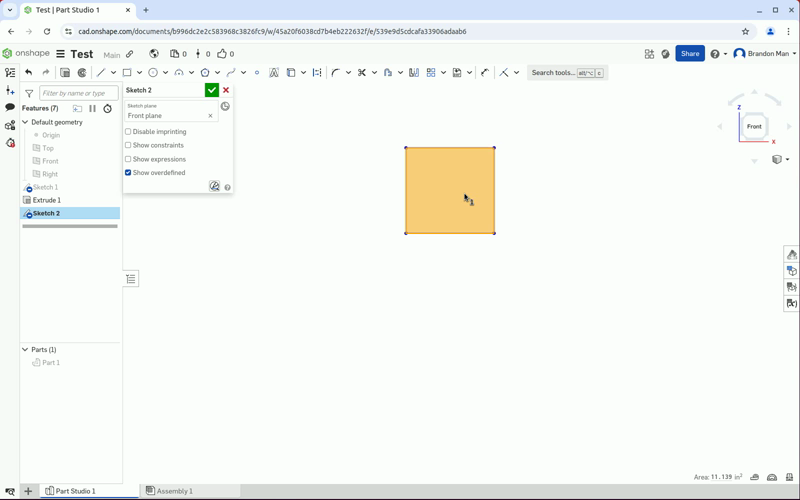
scroll(-6)
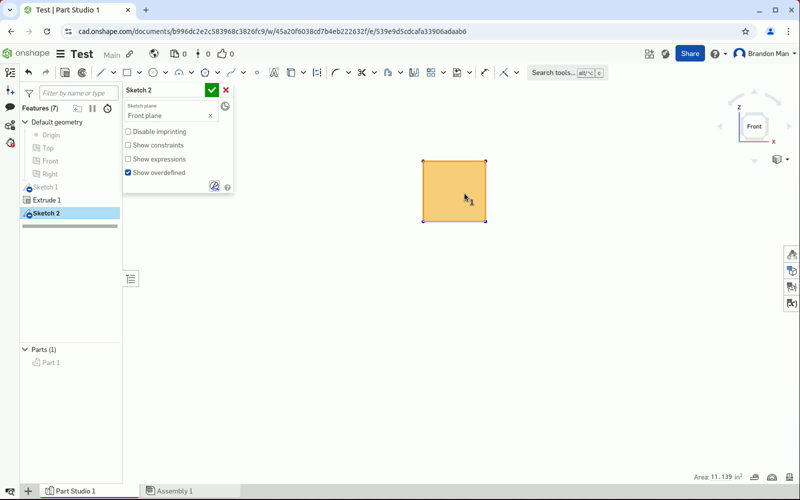
scroll(-6)
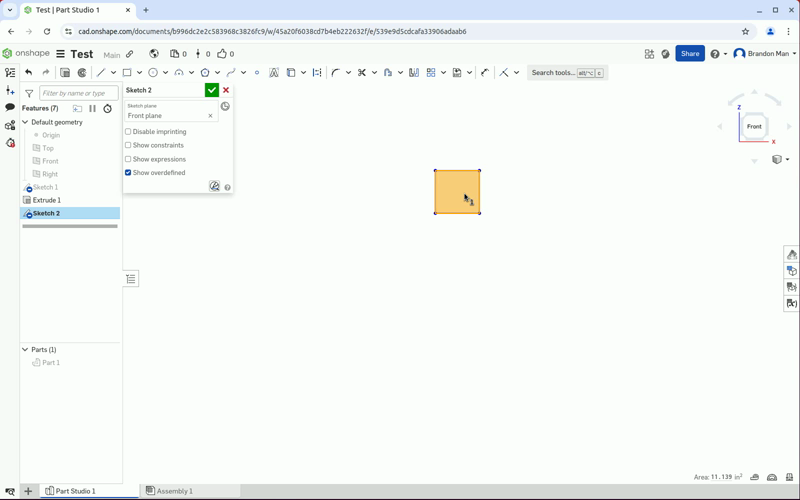
scroll(-6)
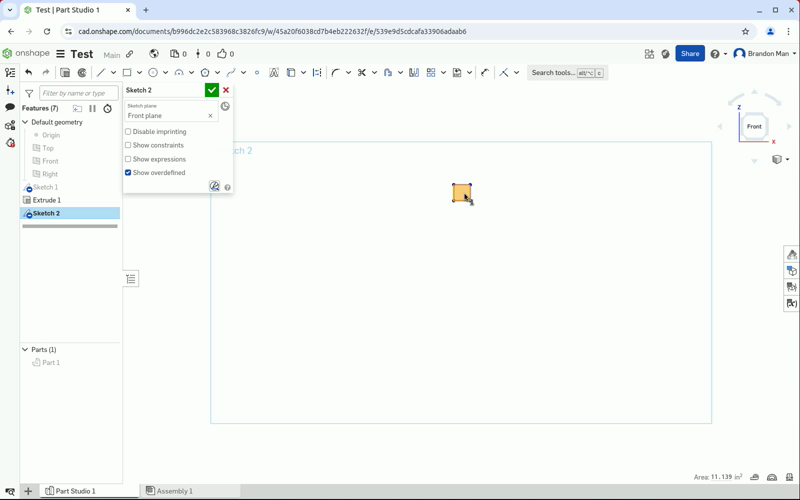
mouse_move(73, 352)
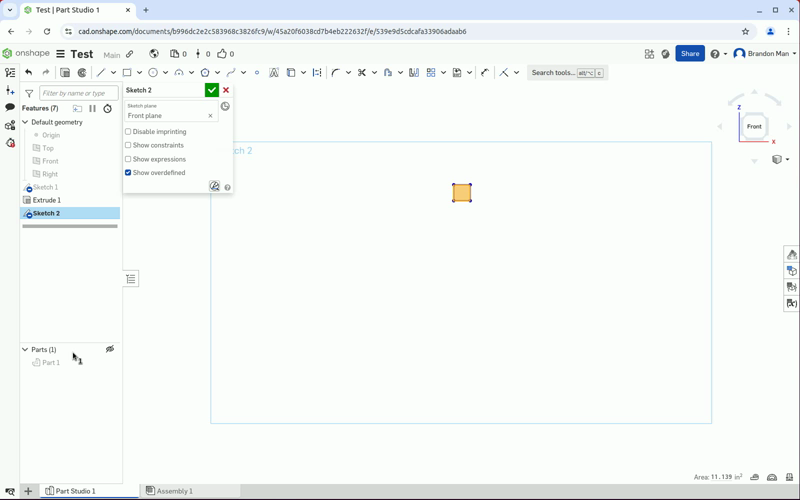
key(shift+y)
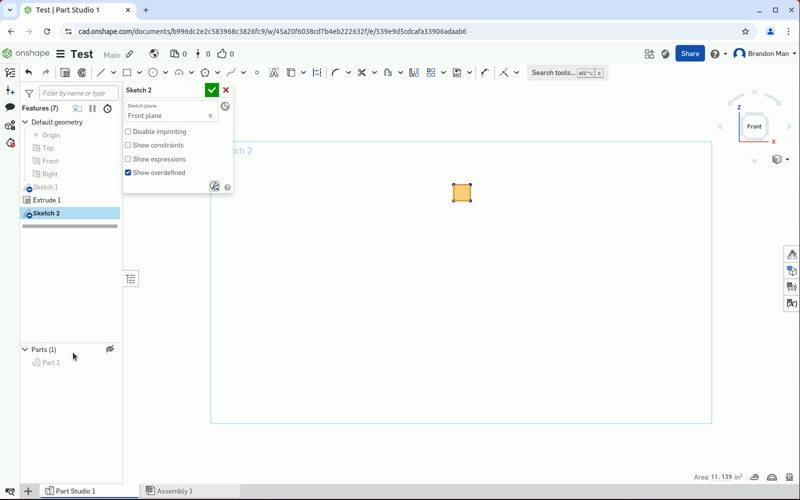
key(shift+e)
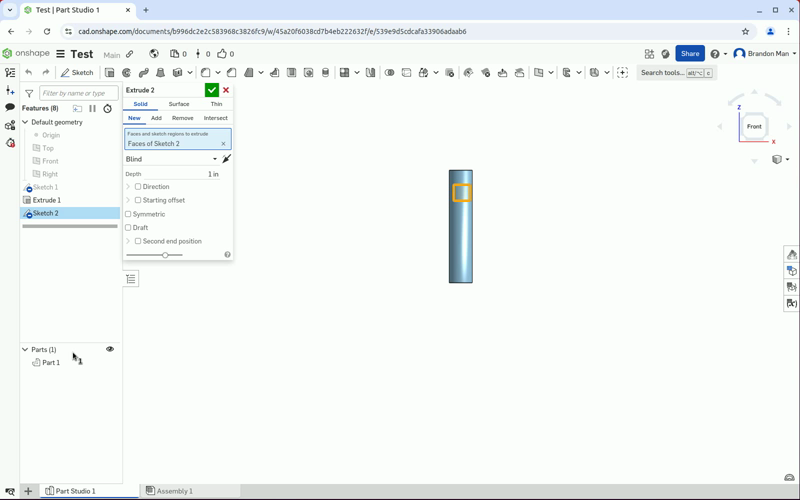
mouse_move(143, 106)
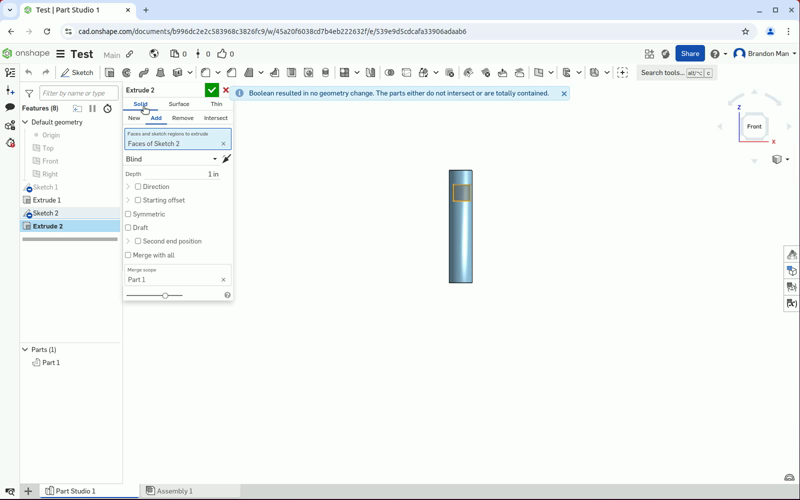
click(143, 106)
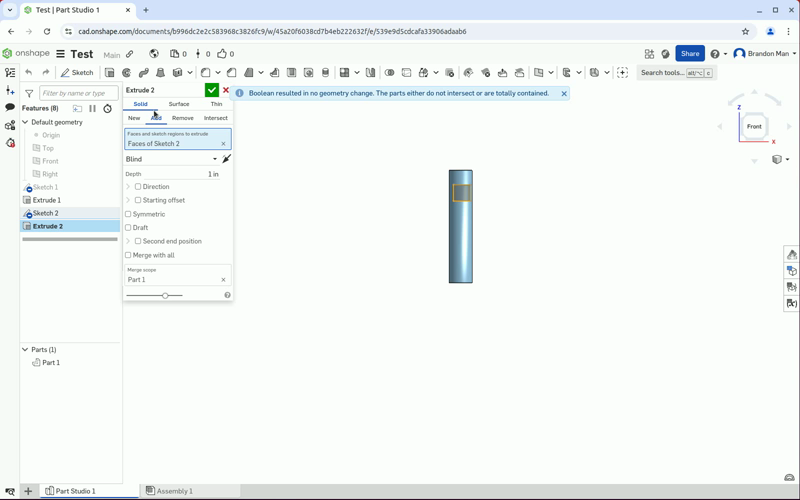
mouse_move(186, 120)
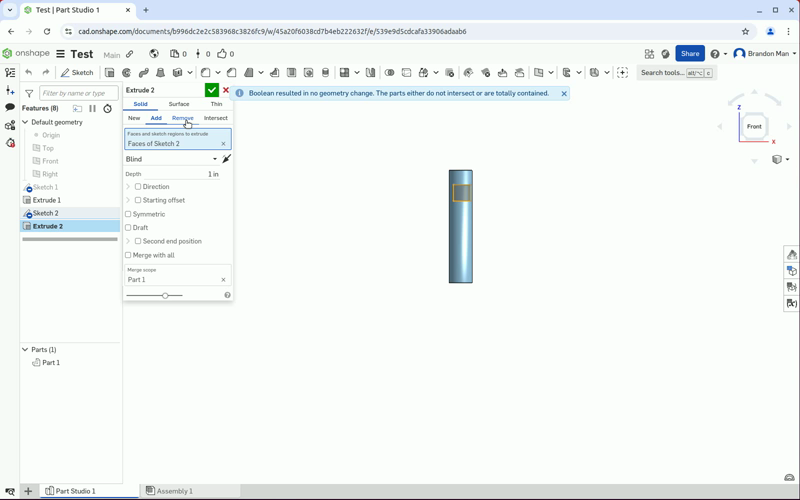
click(186, 120)
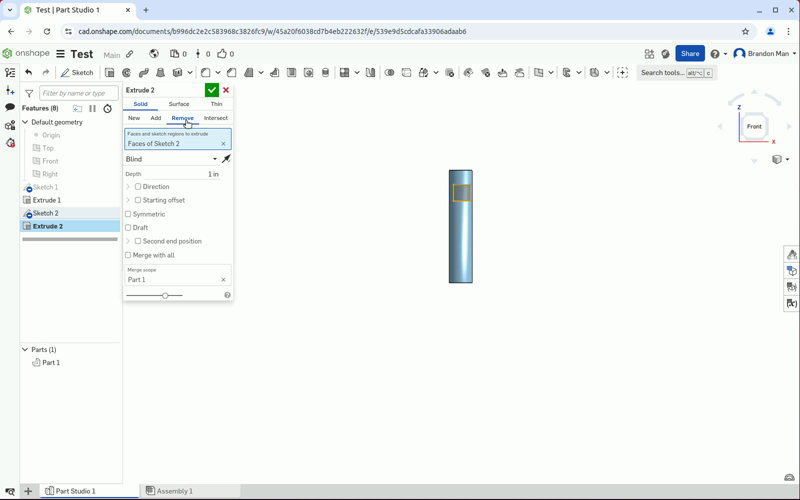
key(tab, 4)
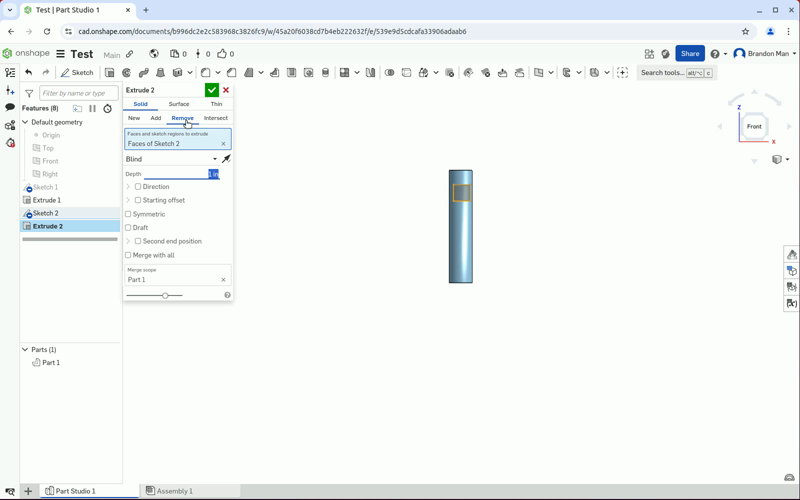
text(-12.516)
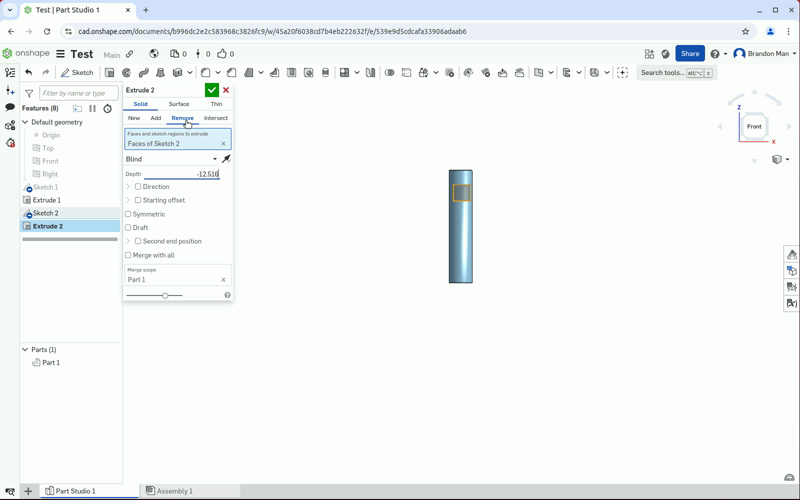
key(tab, 3)
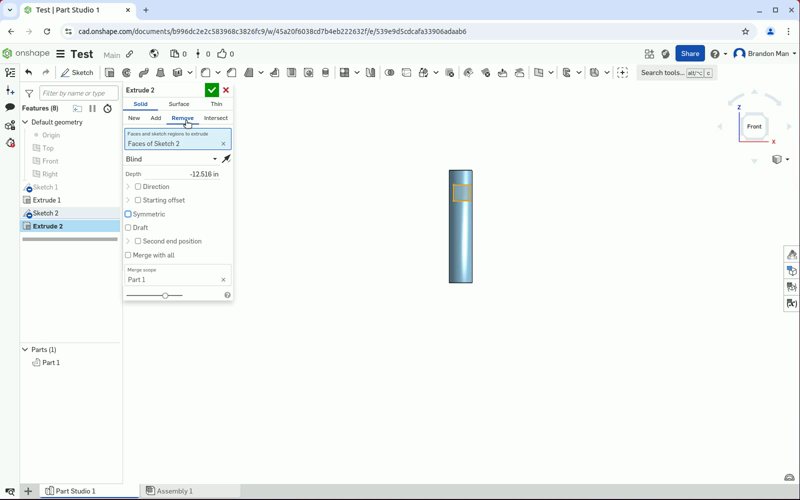
key(space)
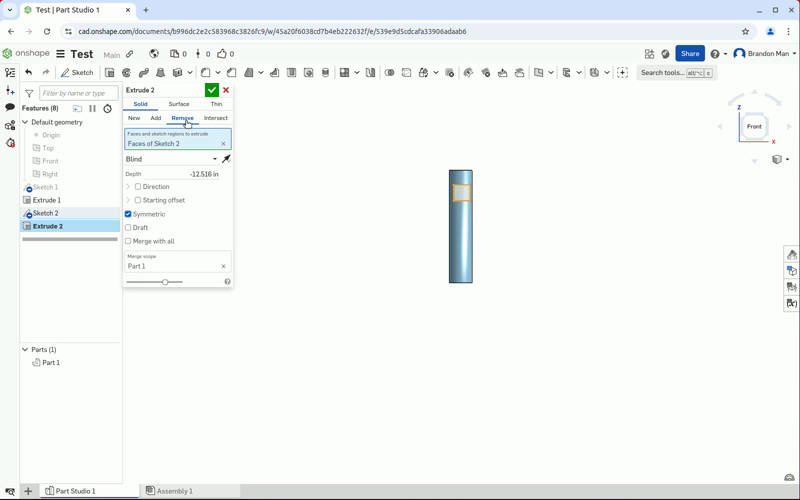
key(tab, 2)
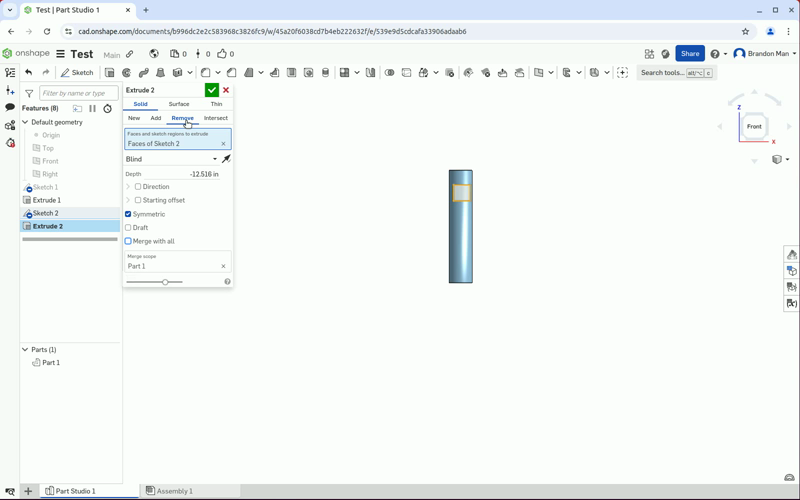
key(space)
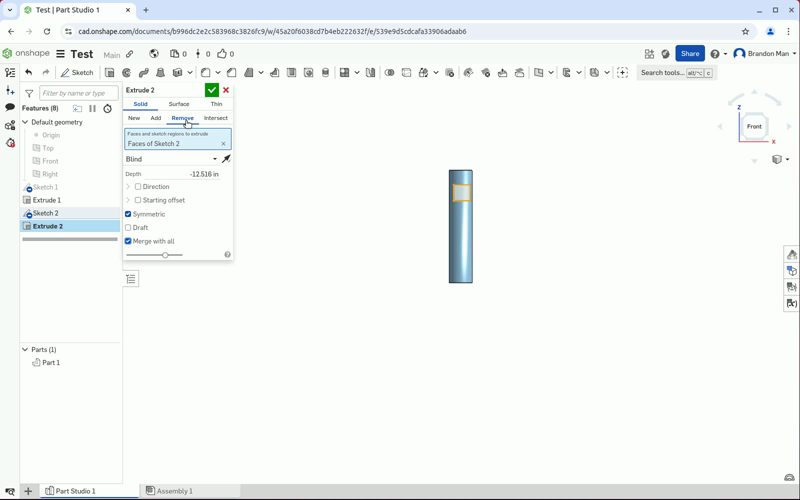
key(enter)
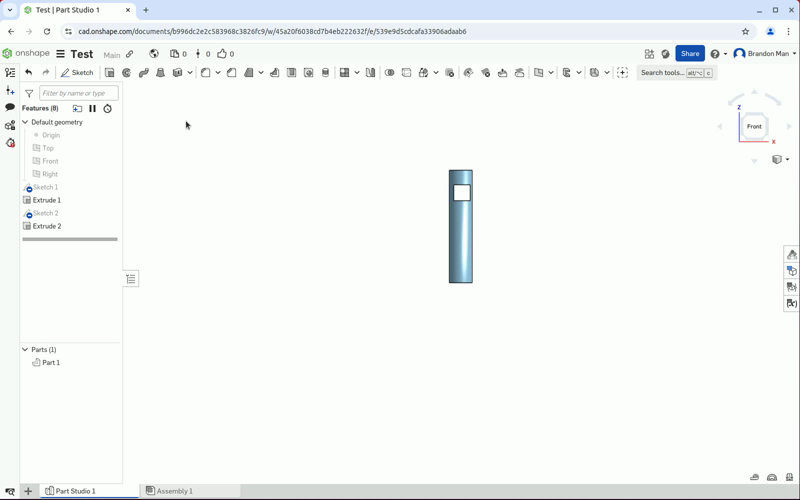
key(shift+h)
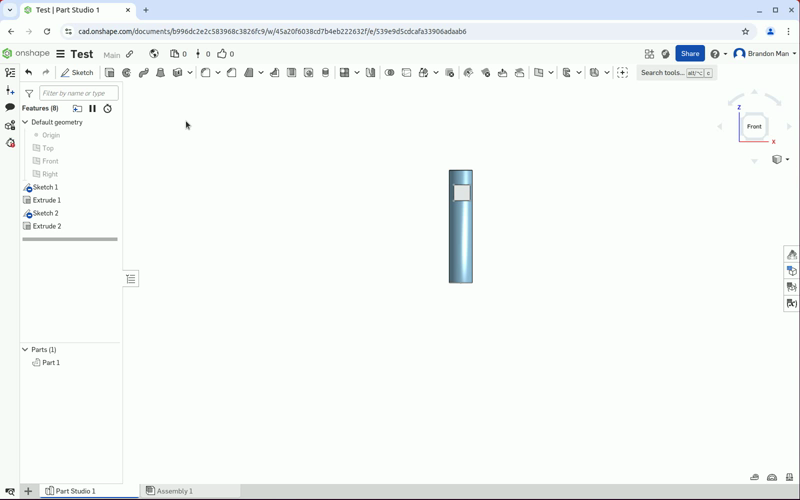
key(shift+h)
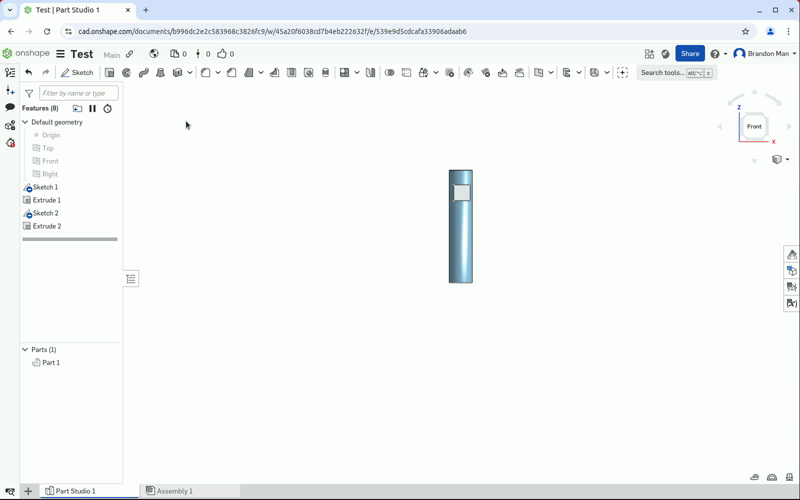
key(shift+7)
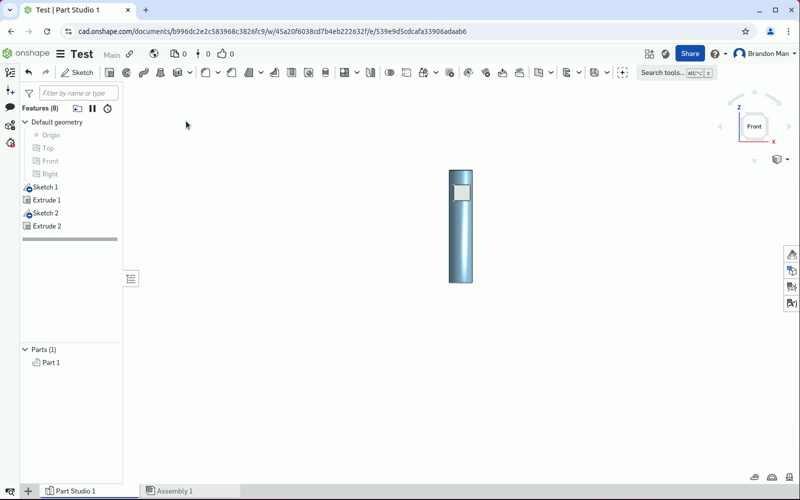
key(left, 2)
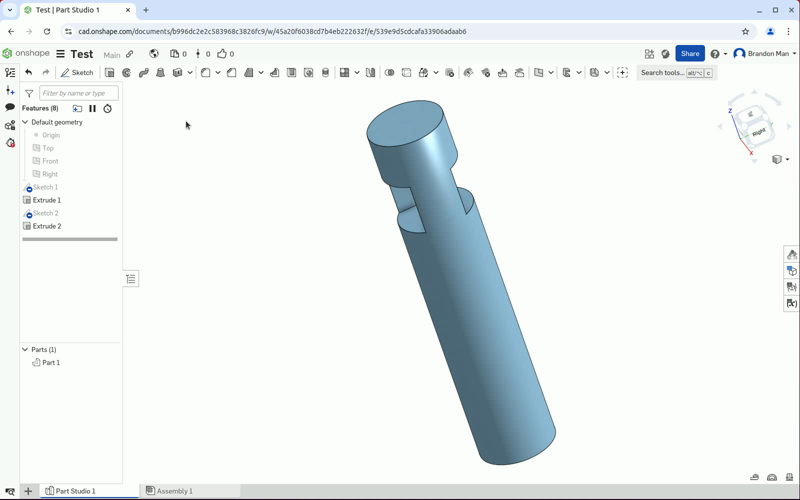
key(down, 2)
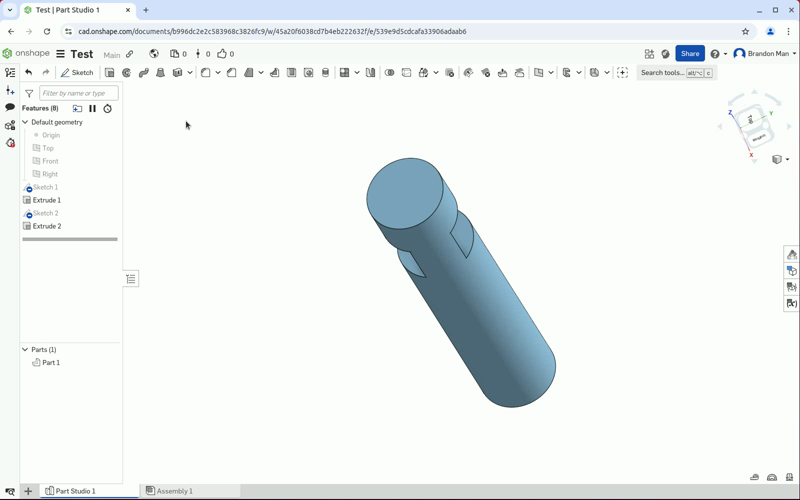
key(up, 2)
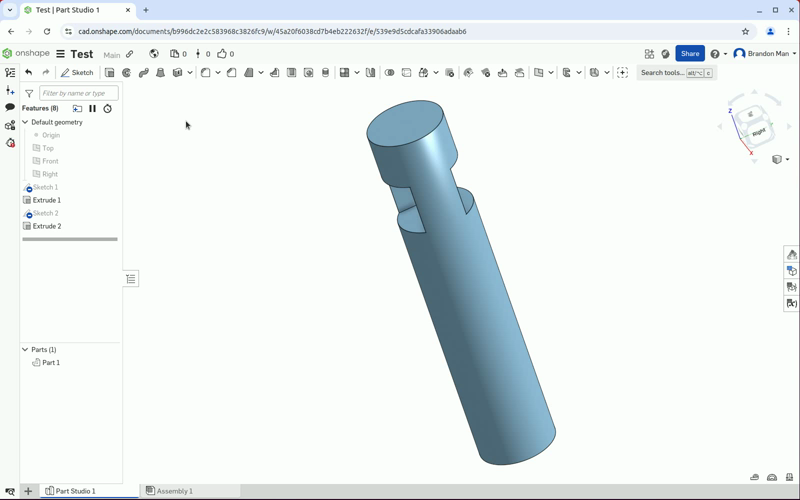
key(right, 2)
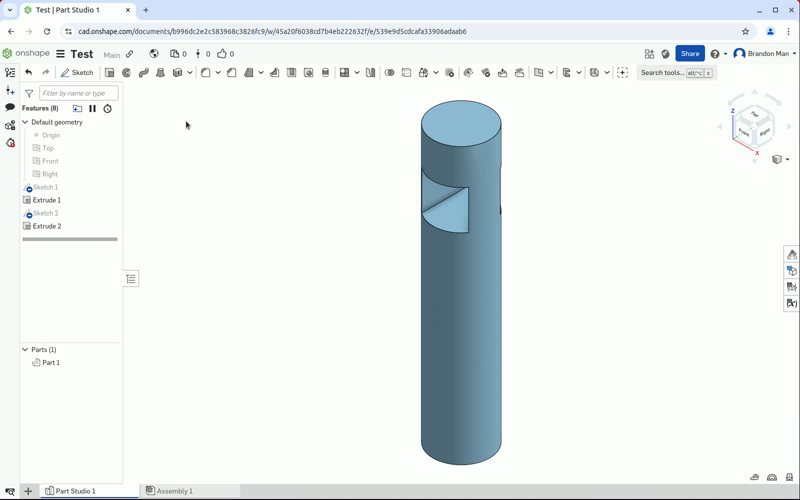
mouse_move(73, 189)
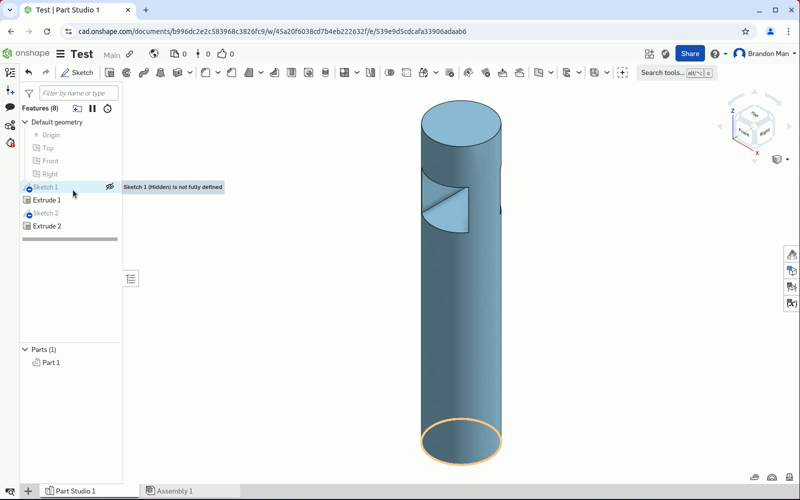
click(73, 189)